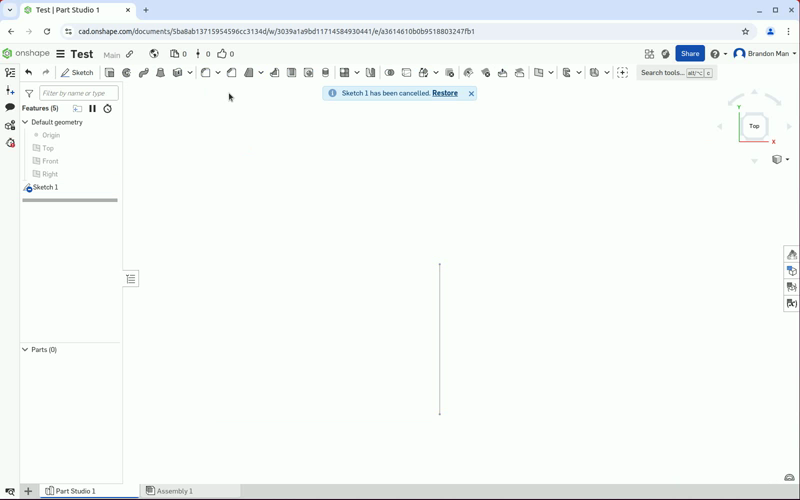
key(shift+h)
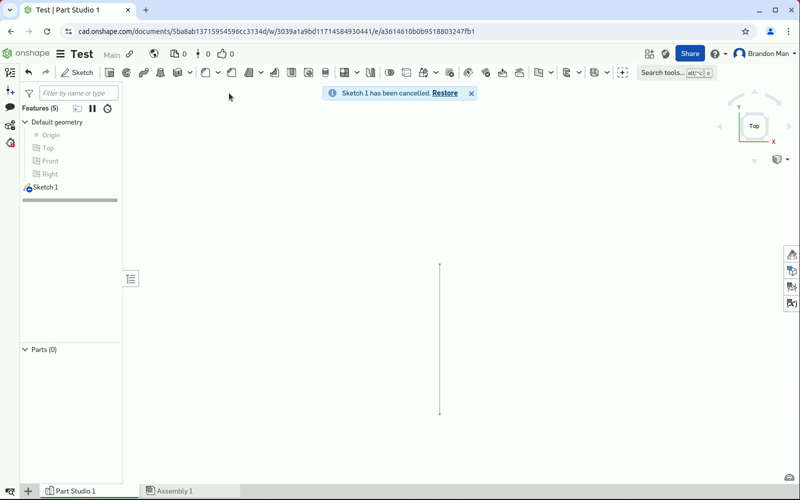
key(shift+s)
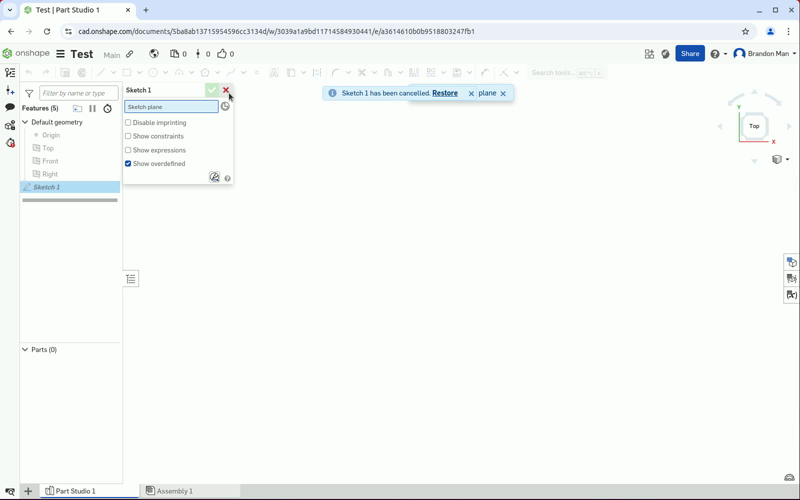
mouse_move(73, 150)
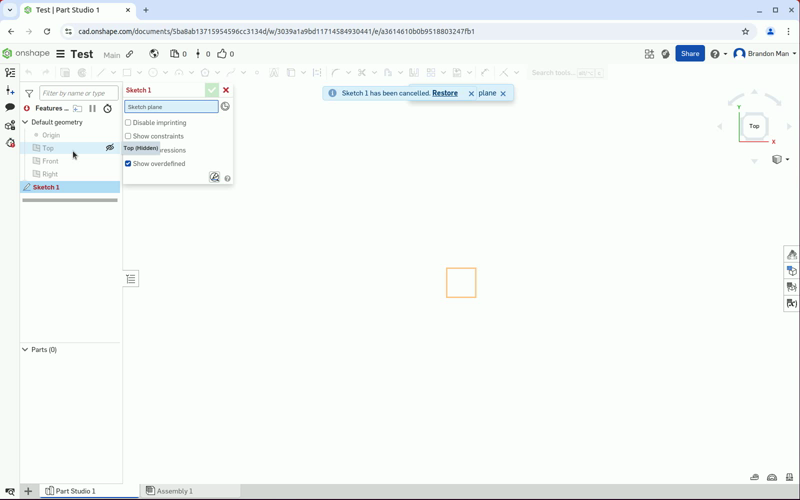
click(73, 150)
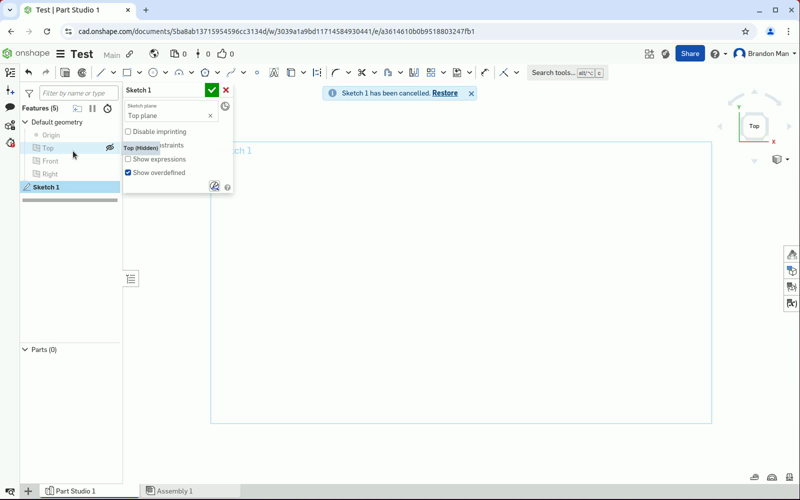
mouse_move(73, 352)
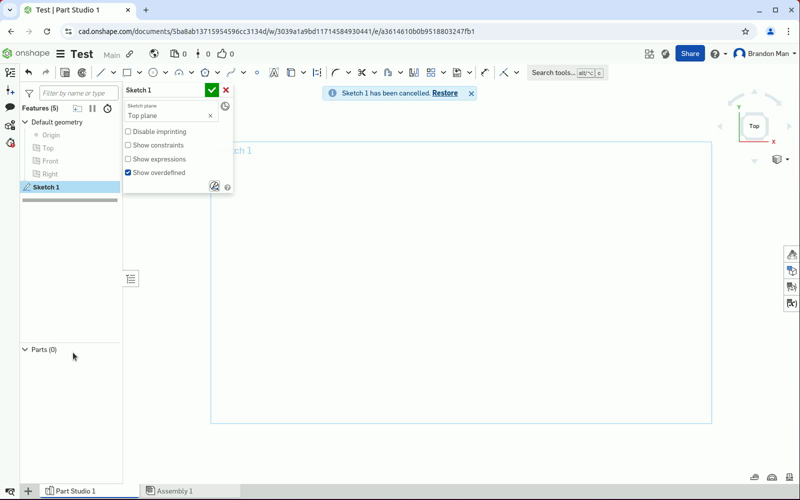
key(y)
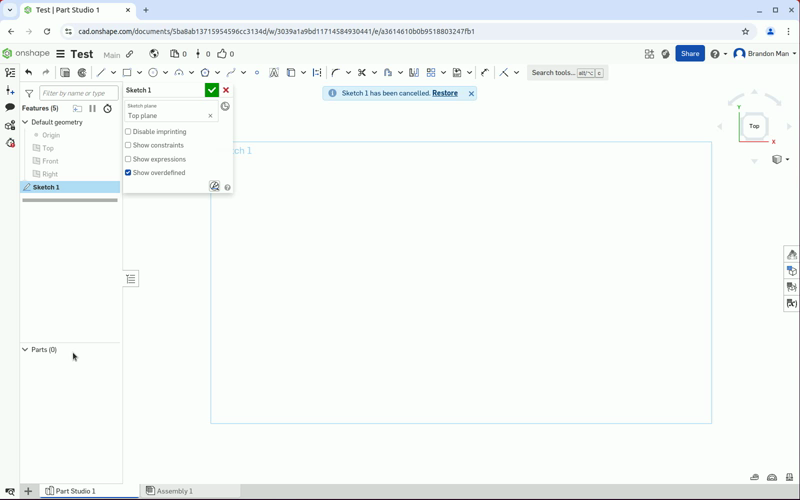
key(l)
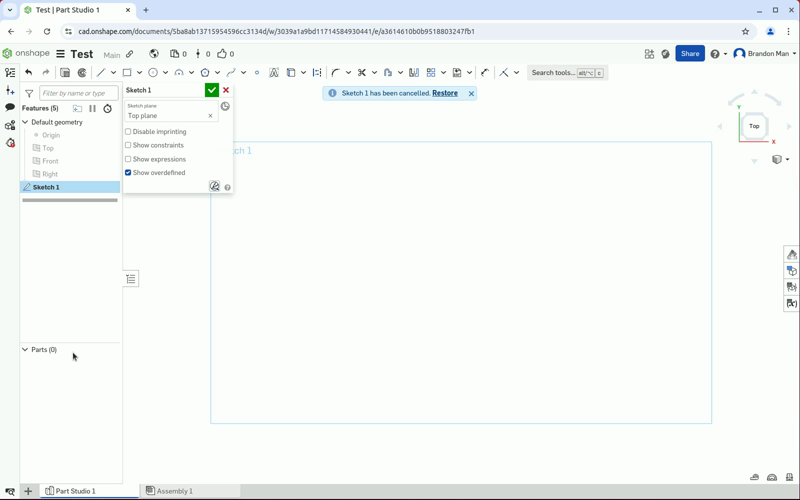
key_down(shift)
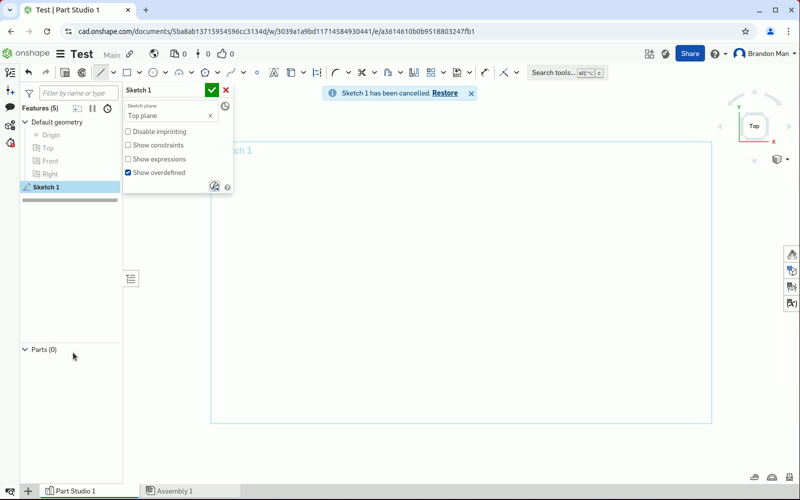
mouse_move(348, 395)
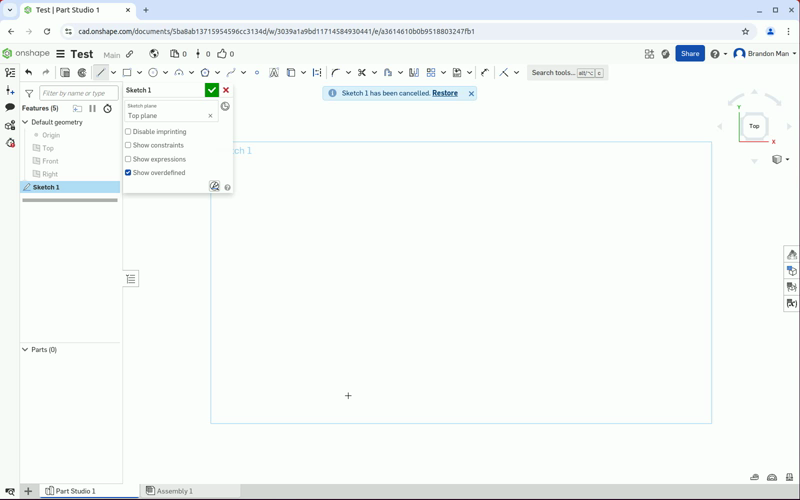
click(348, 395)
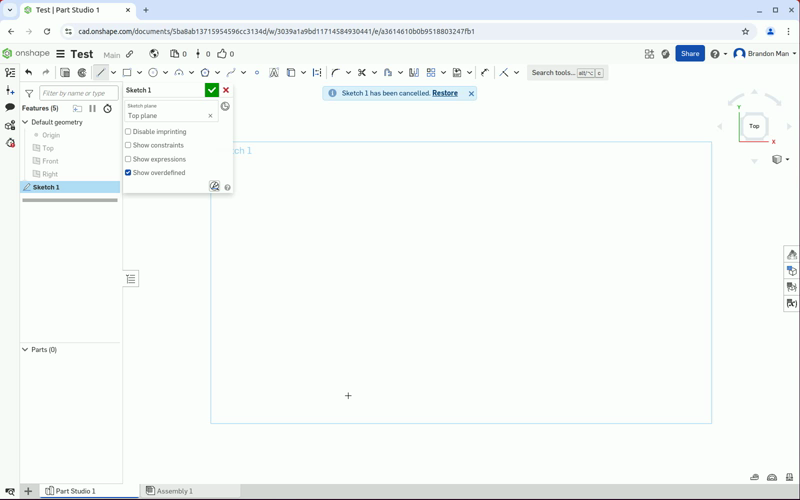
key_up(shift)
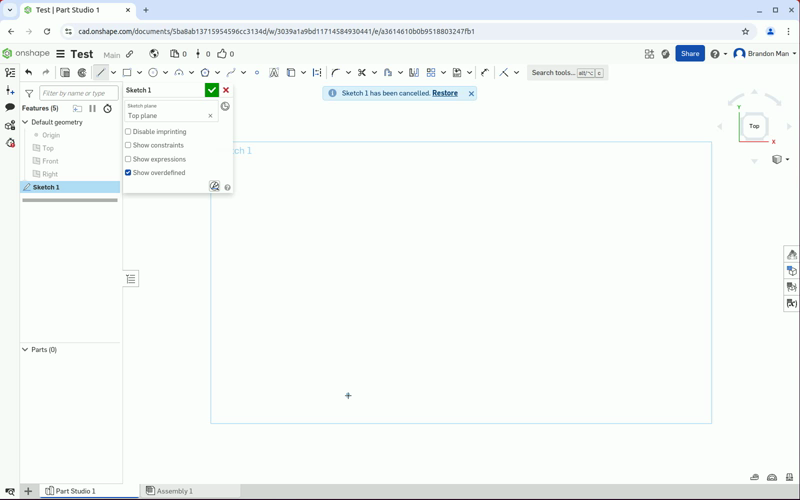
key_down(shift)
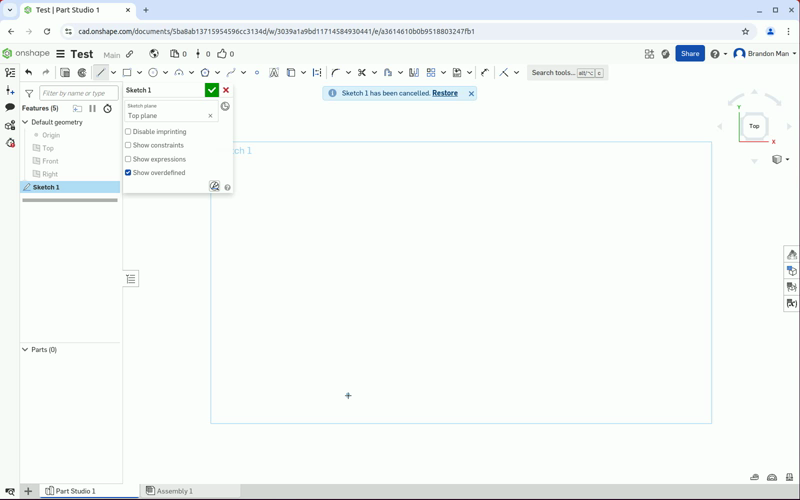
mouse_move(572, 395)
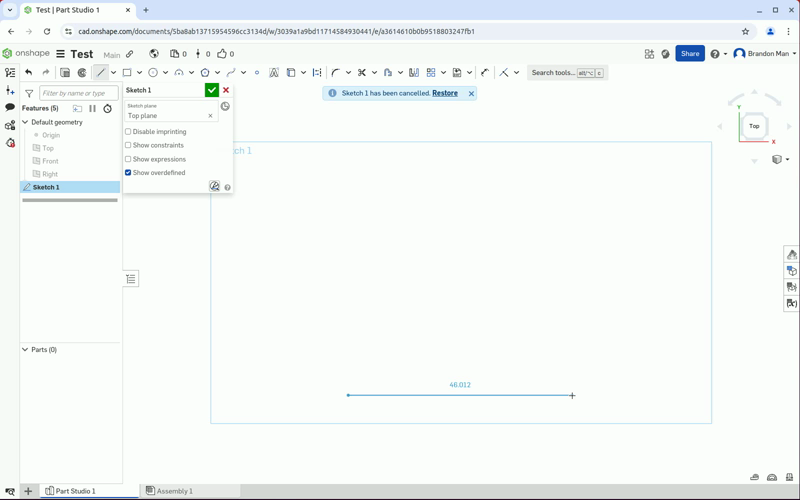
click(572, 395)
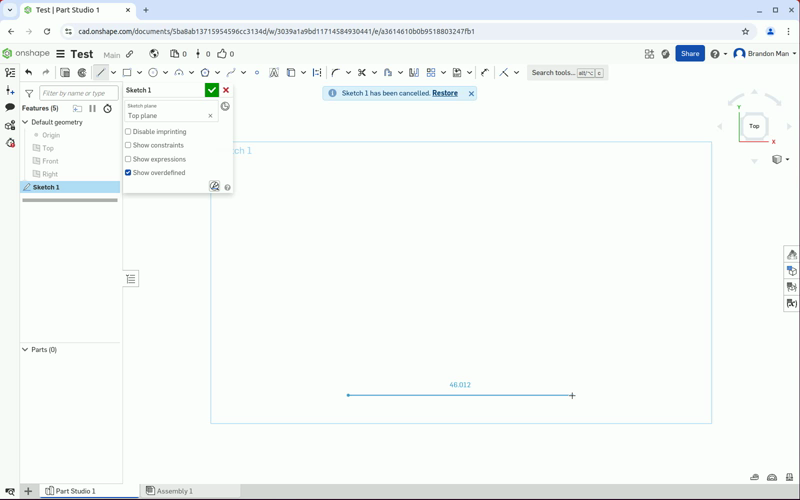
key_up(shift)
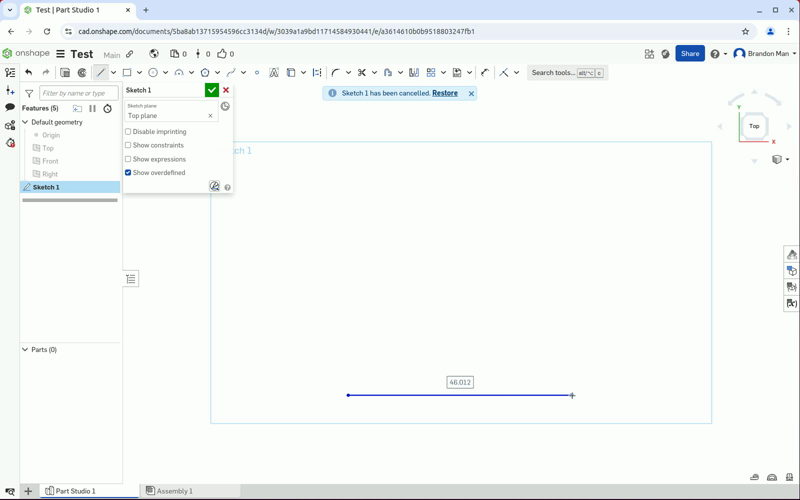
key_down(shift)
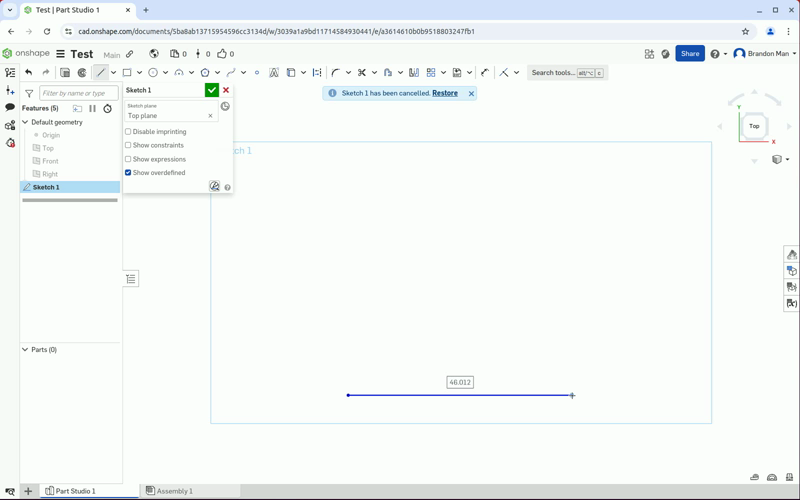
mouse_move(572, 171)
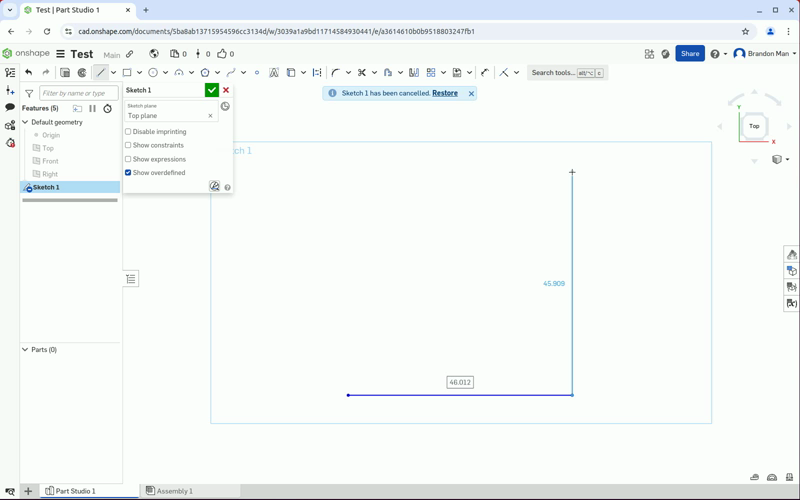
click(572, 171)
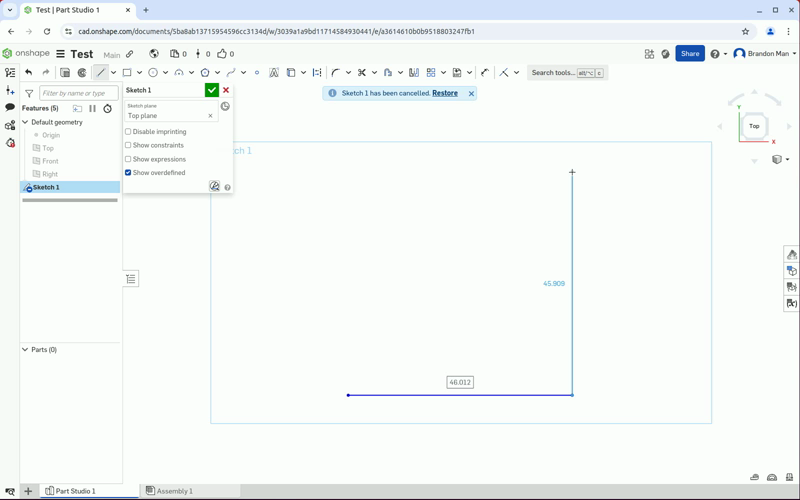
key_up(shift)
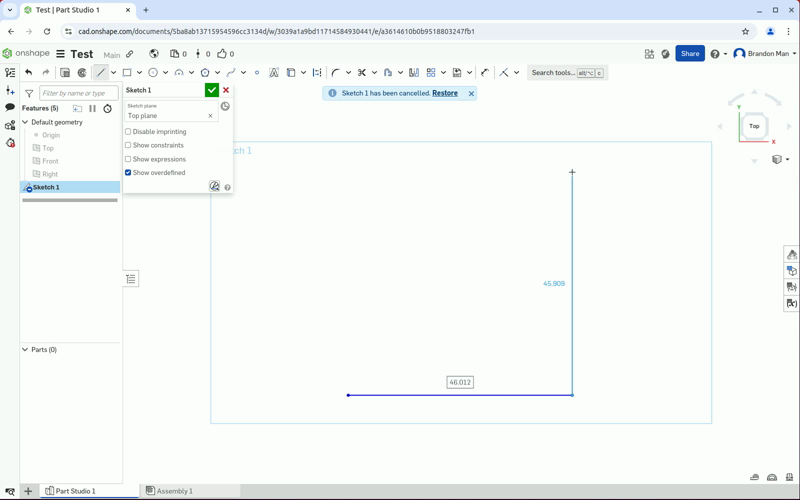
key_down(shift)
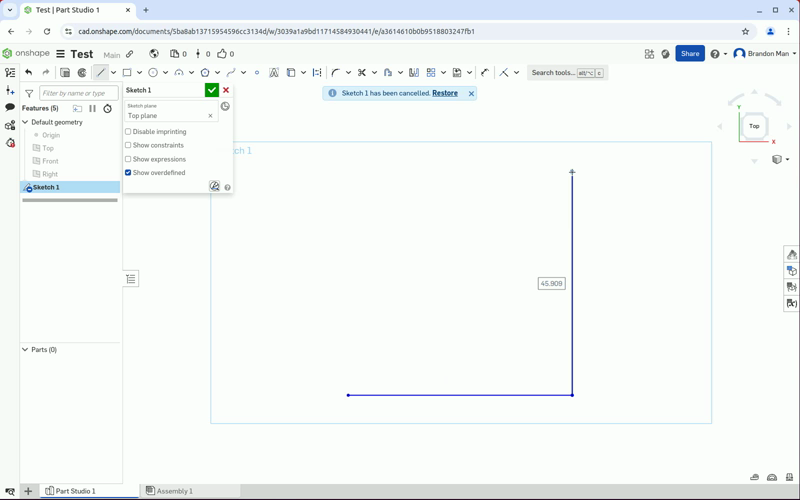
mouse_move(348, 171)
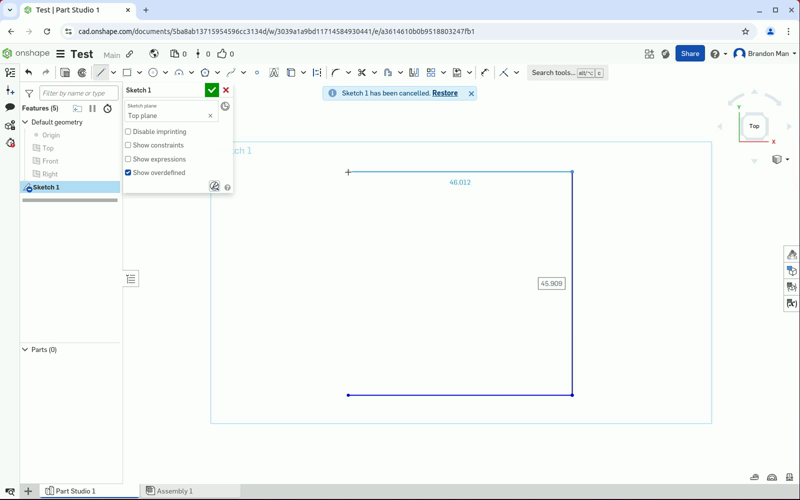
click(348, 171)
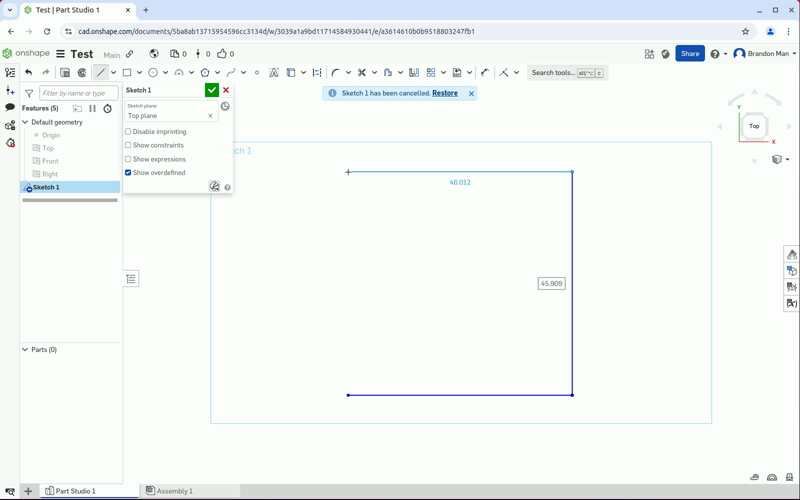
key_up(shift)
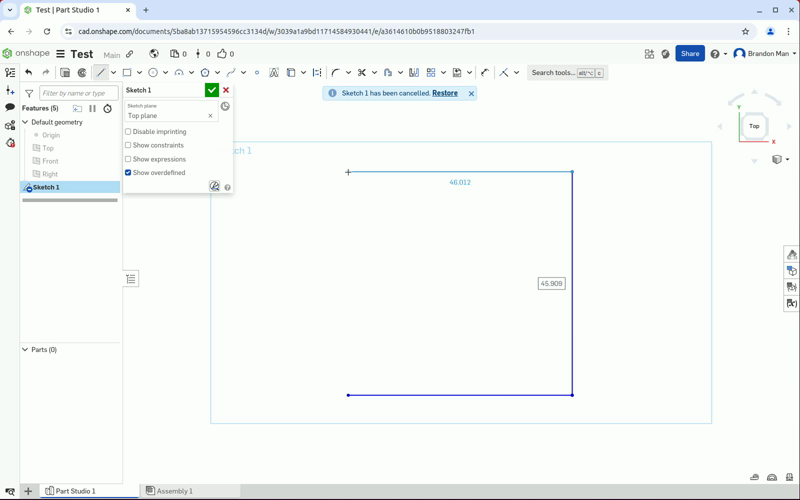
key_down(shift)
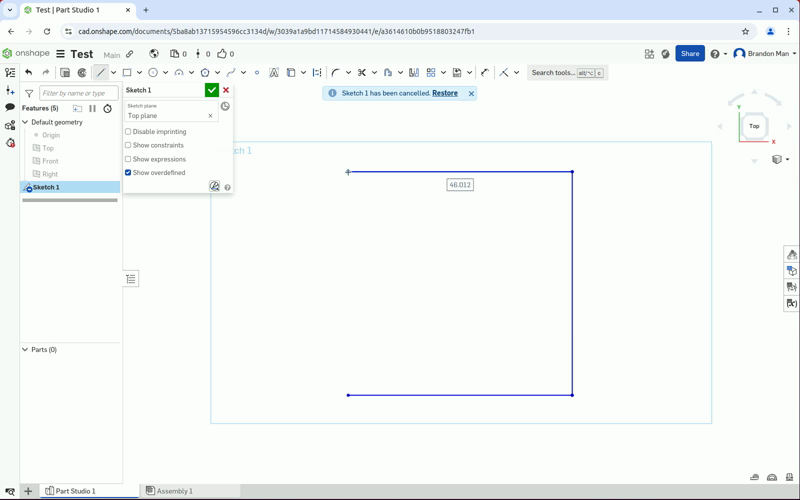
mouse_move(348, 395)
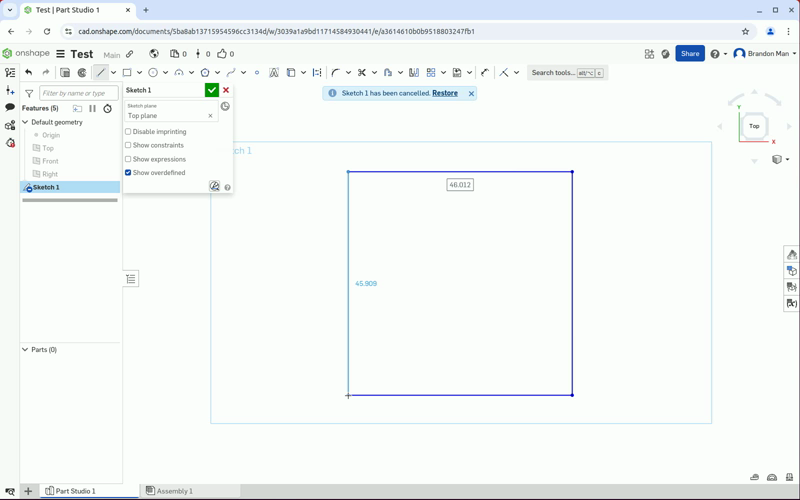
key_up(shift)
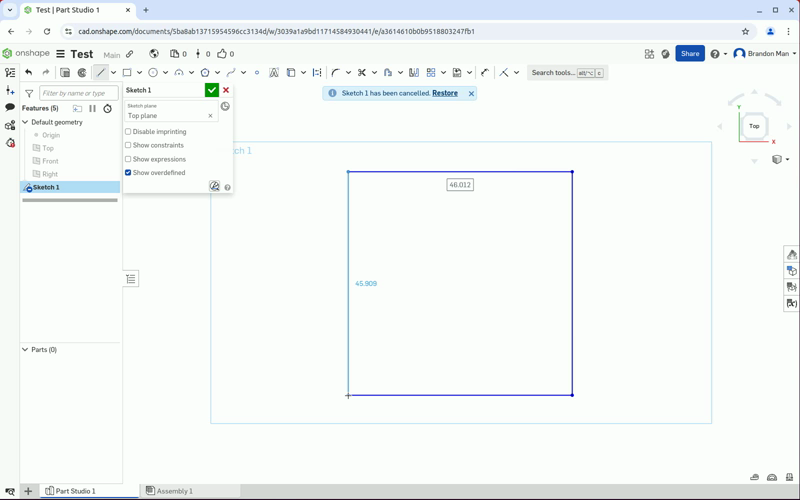
click(348, 395)
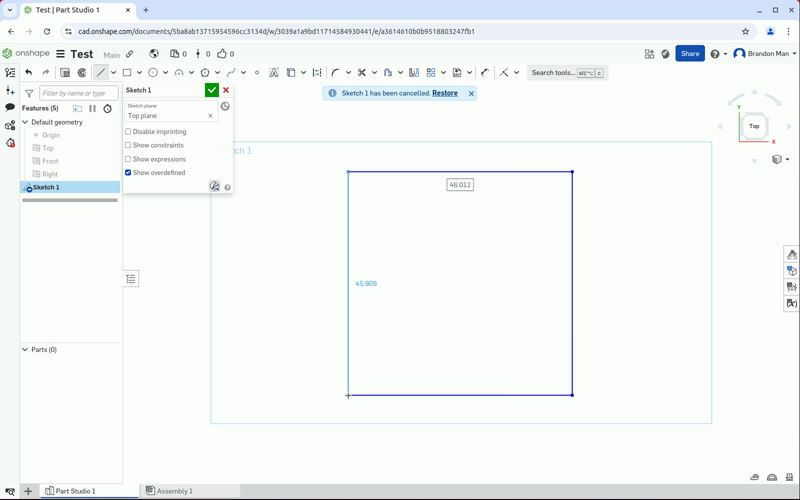
key(esc)
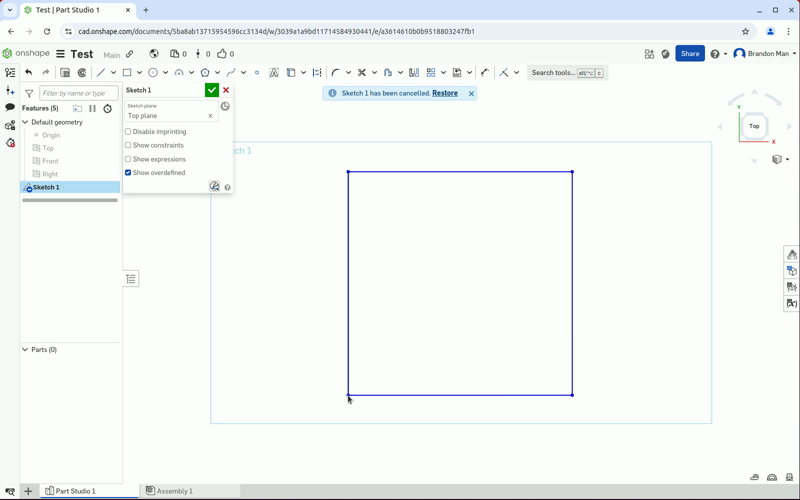
mouse_move(412, 221)
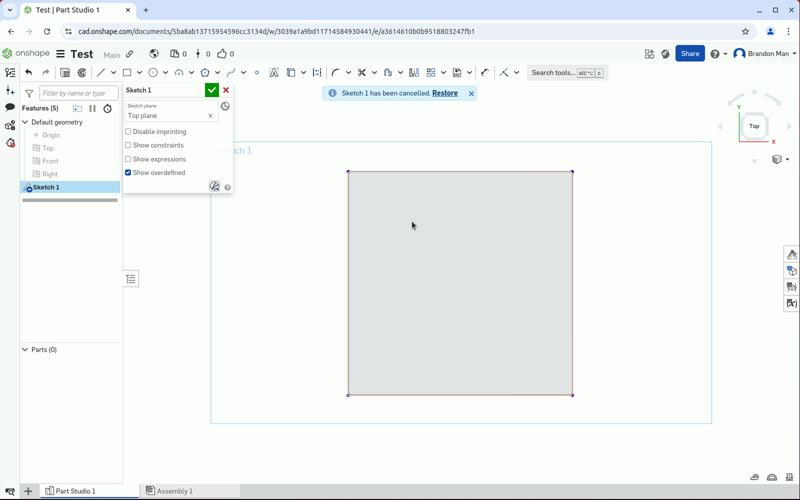
click(412, 221)
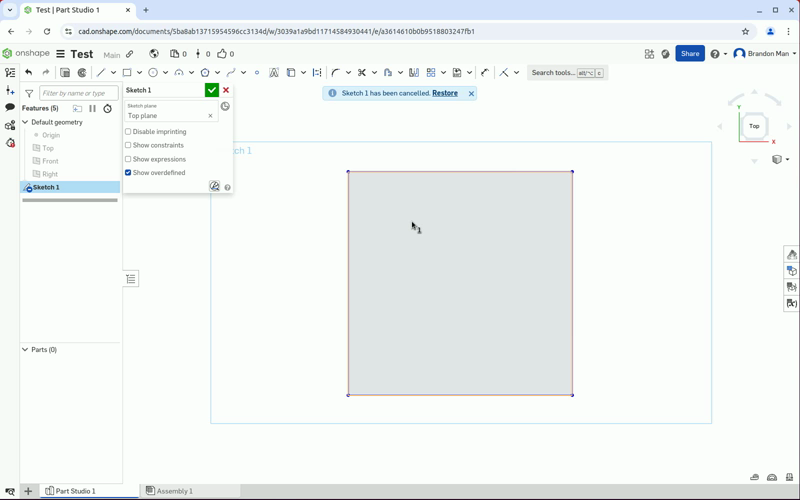
mouse_move(73, 352)
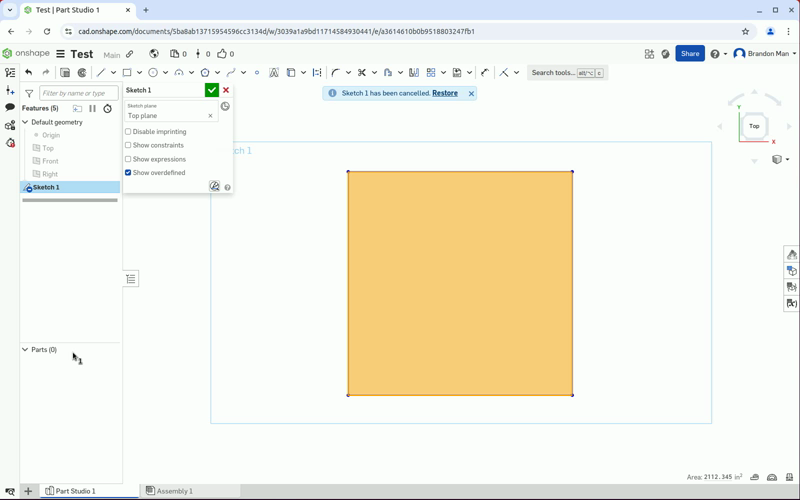
key(shift+y)
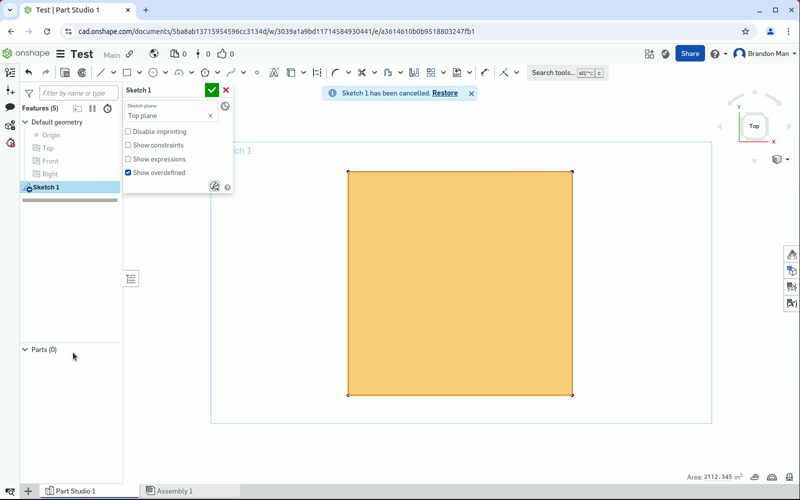
key(shift+e)
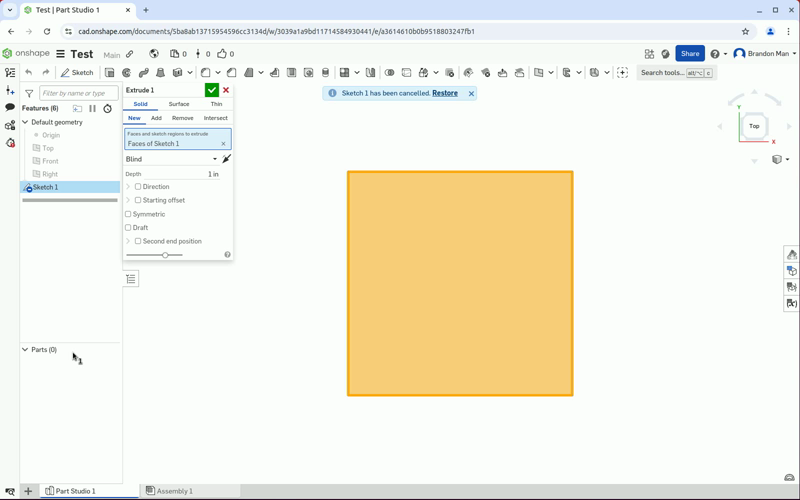
mouse_move(143, 106)
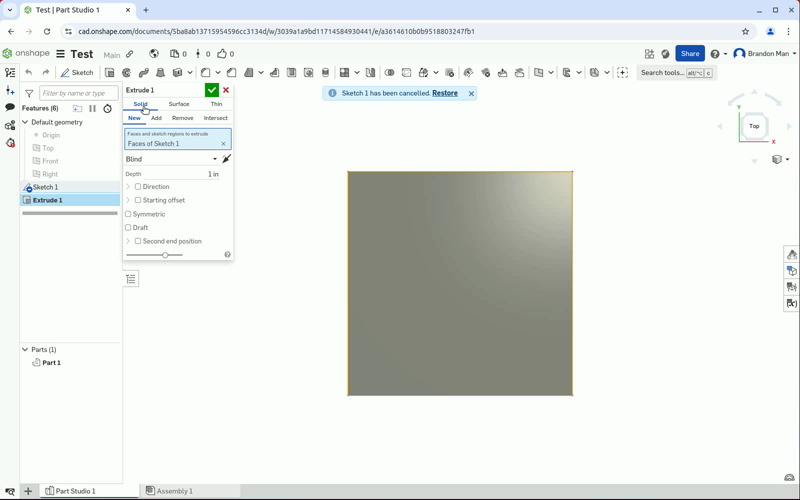
click(143, 106)
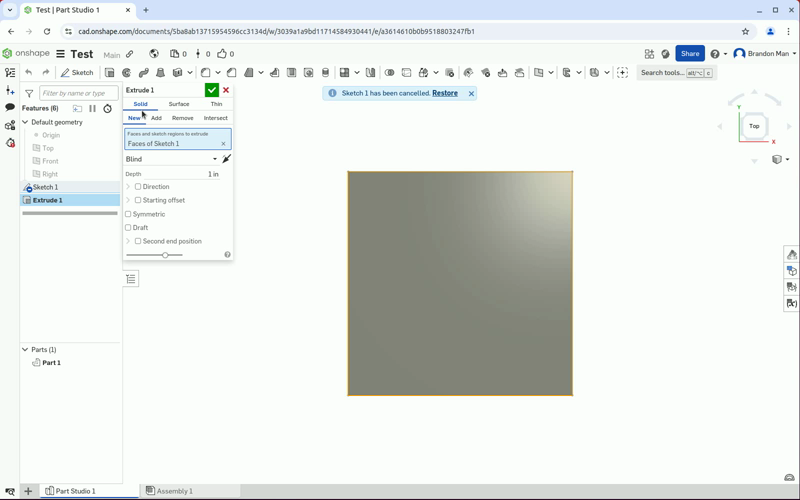
mouse_move(137, 120)
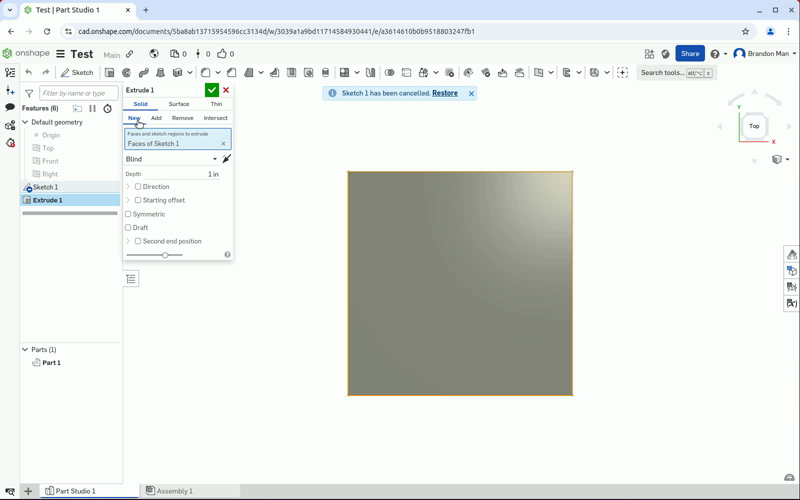
click(137, 120)
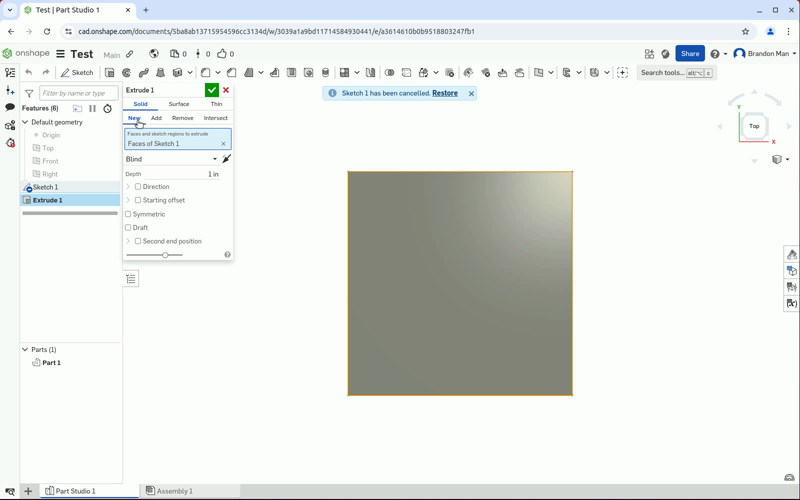
key(tab, 4)
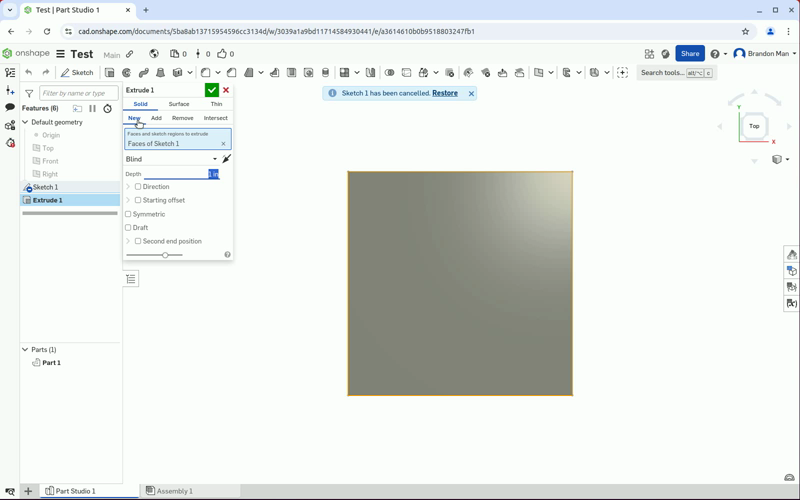
text(0.241)
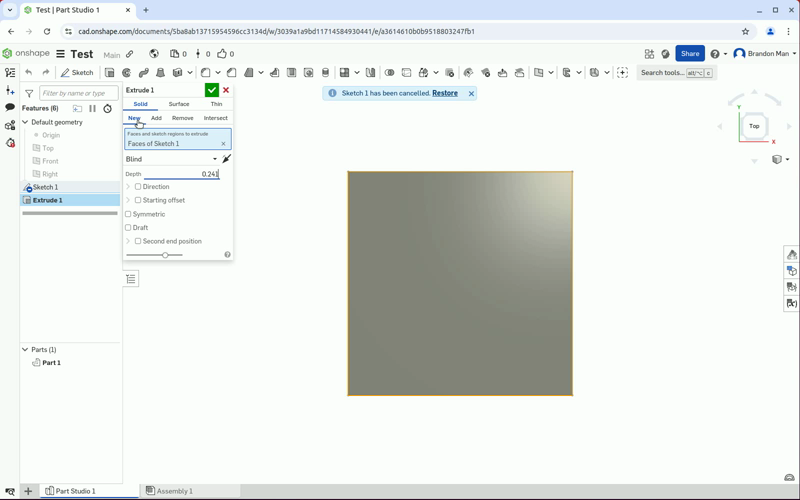
key(enter)
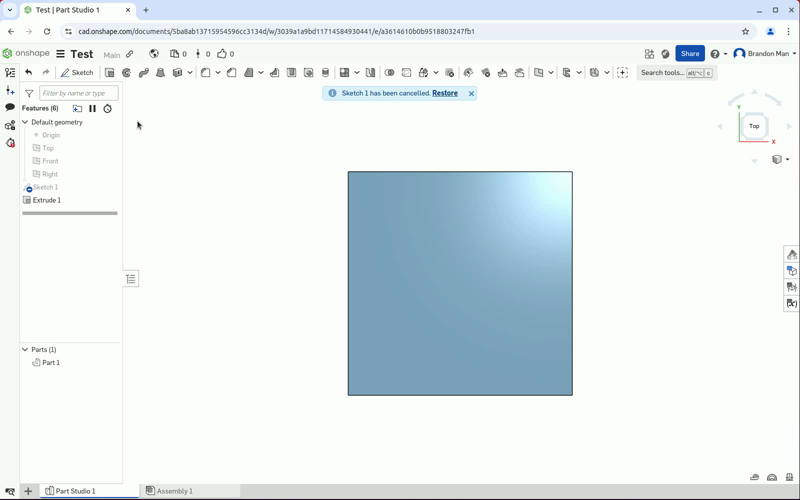
key(shift+h)
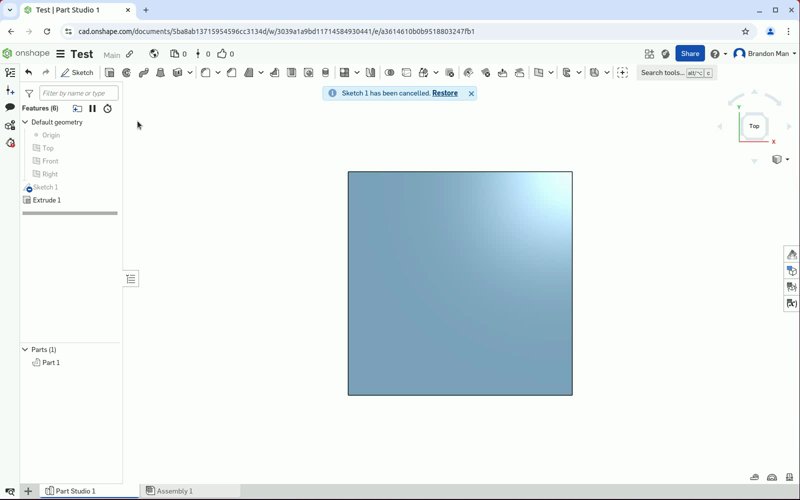
key(shift+h)
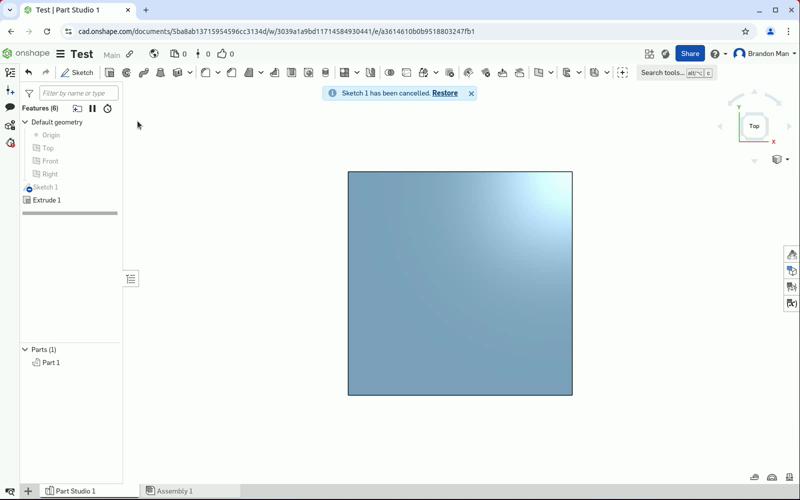
mouse_move(73, 189)
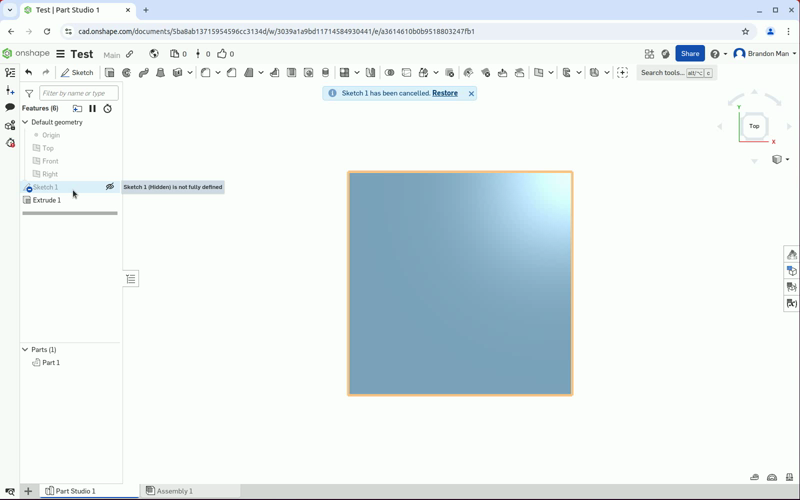
click(73, 189)
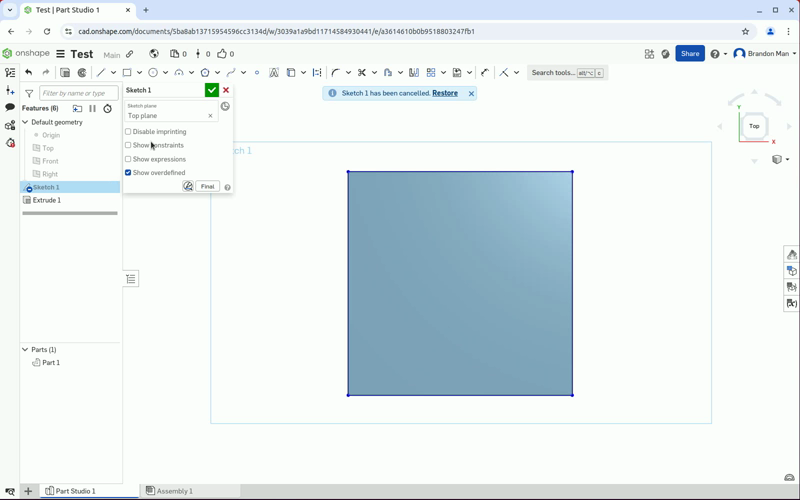
mouse_move(229, 92)
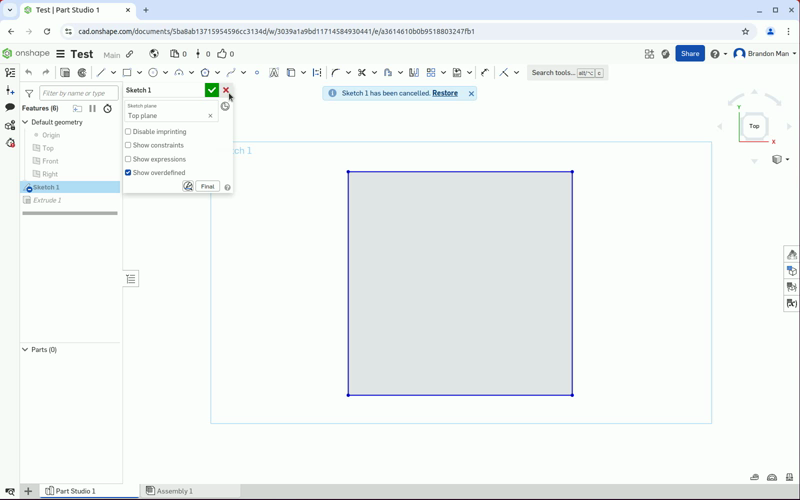
click(229, 92)
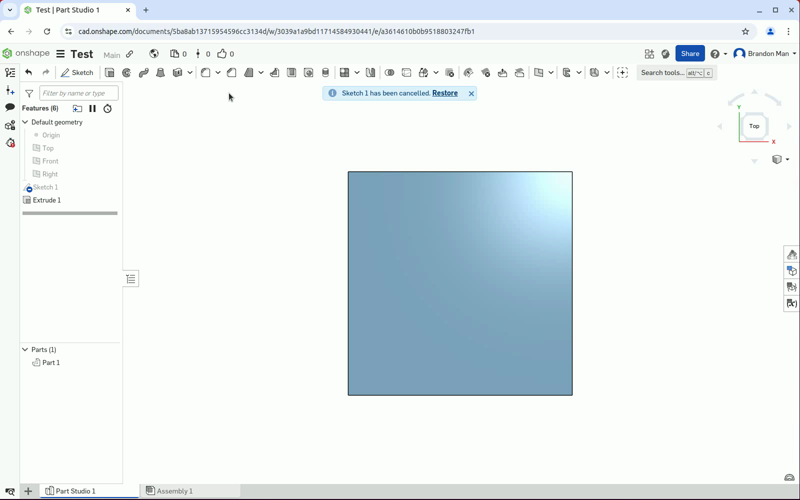
mouse_move(541, 75)
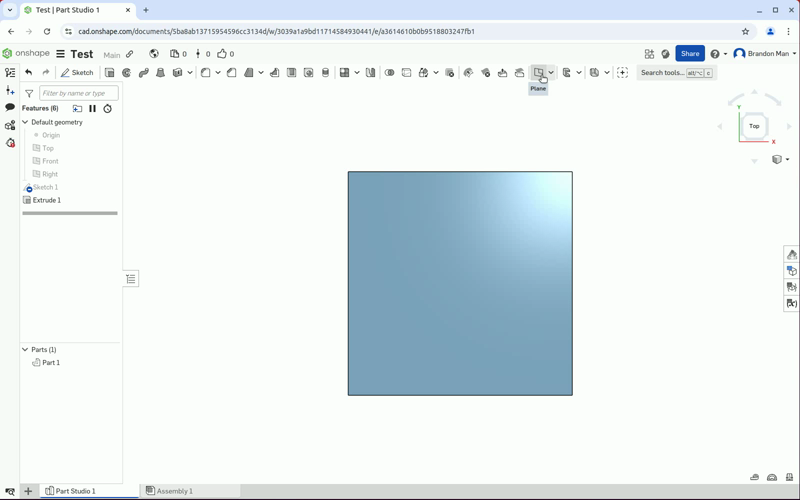
click(541, 75)
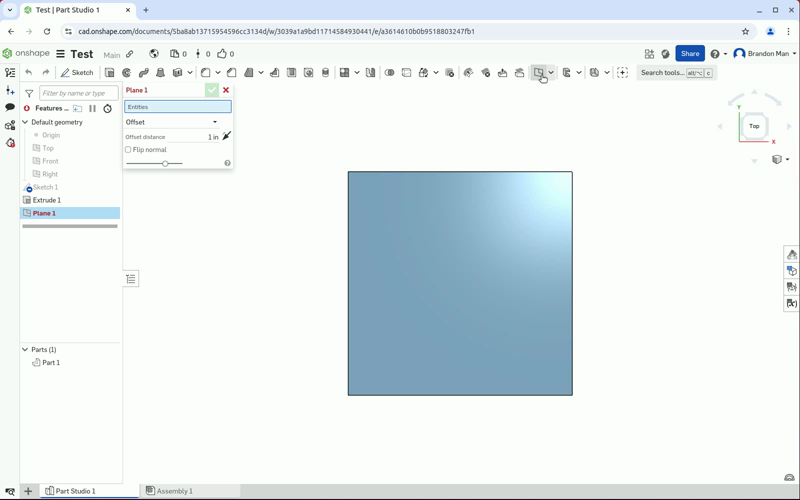
mouse_move(73, 150)
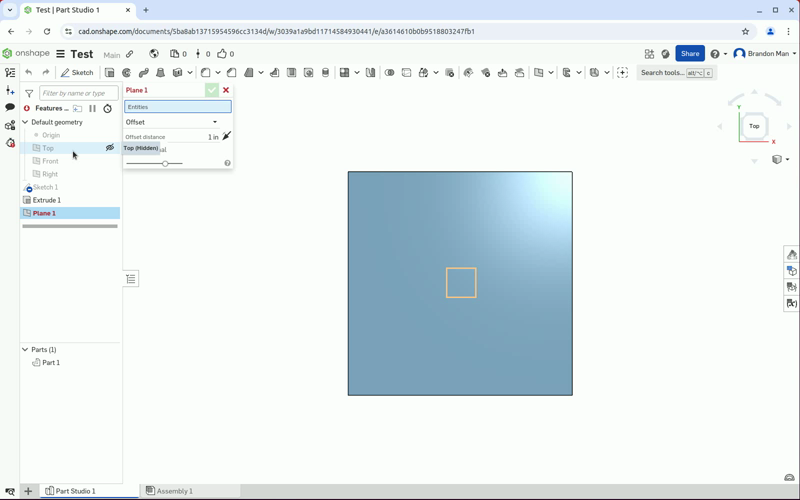
click(73, 150)
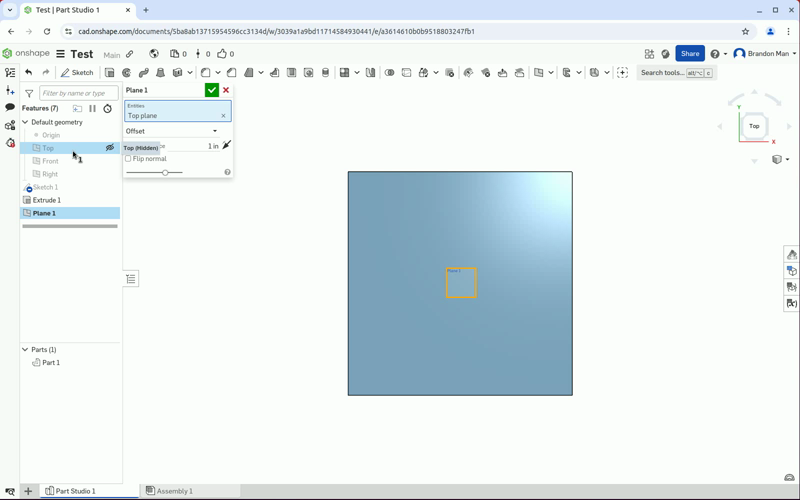
key(tab, 2)
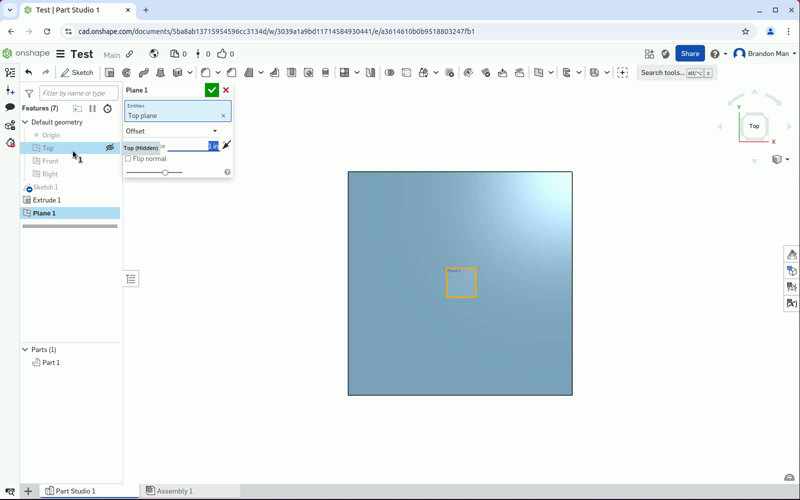
text(0.246)
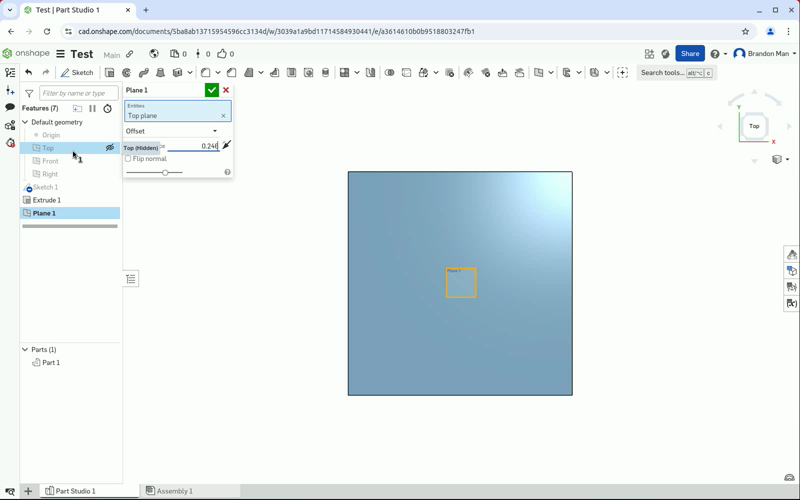
key(enter, 2)
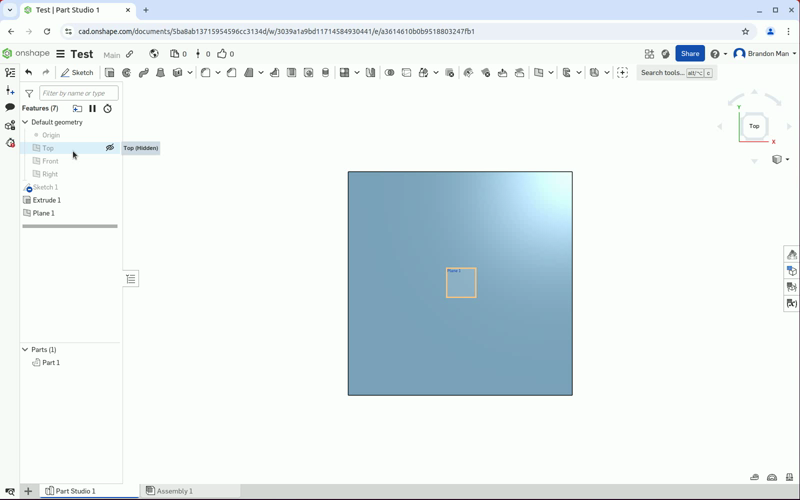
key(shift+s)
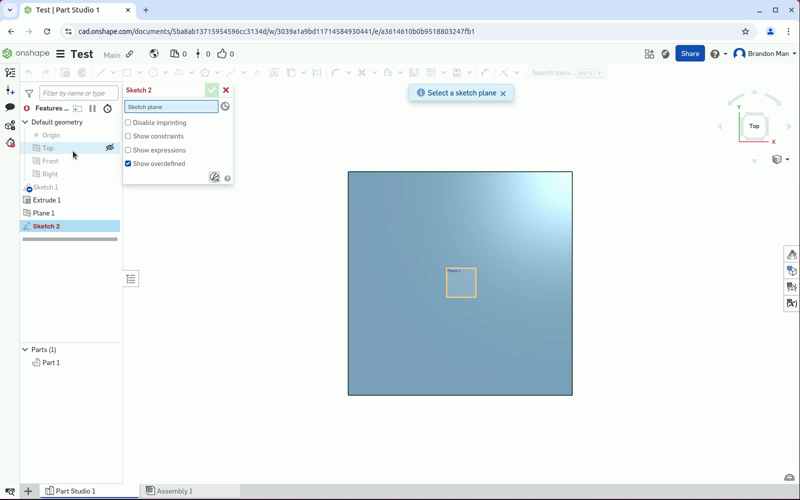
mouse_move(73, 215)
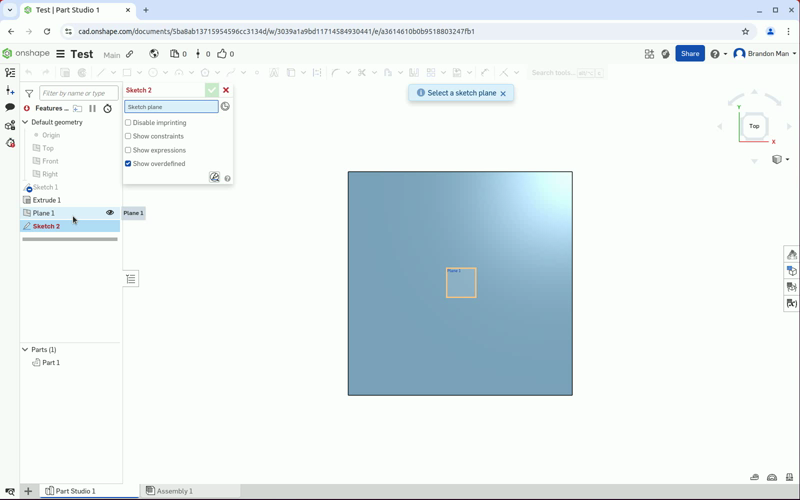
click(73, 215)
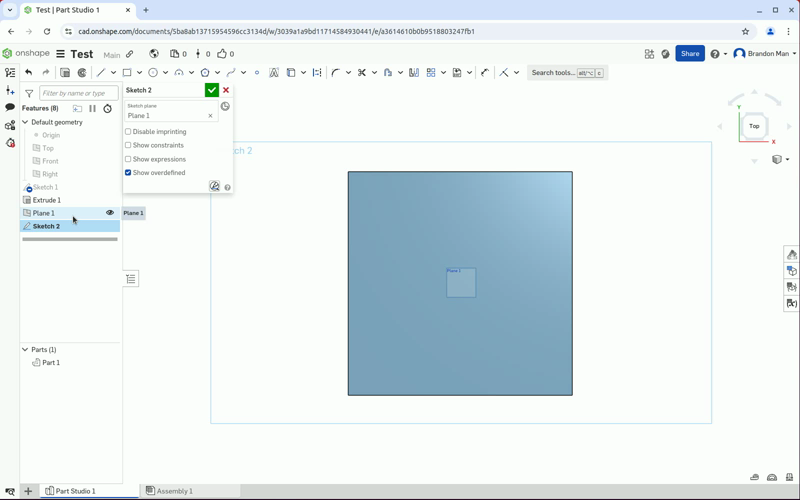
mouse_move(73, 352)
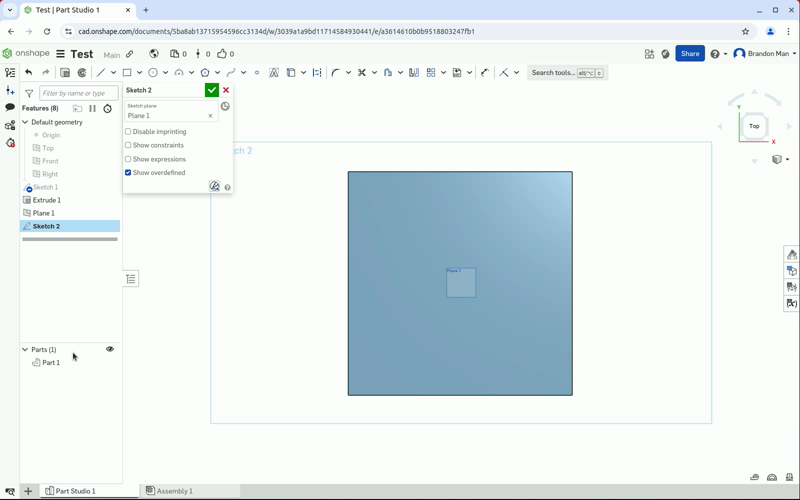
key(y)
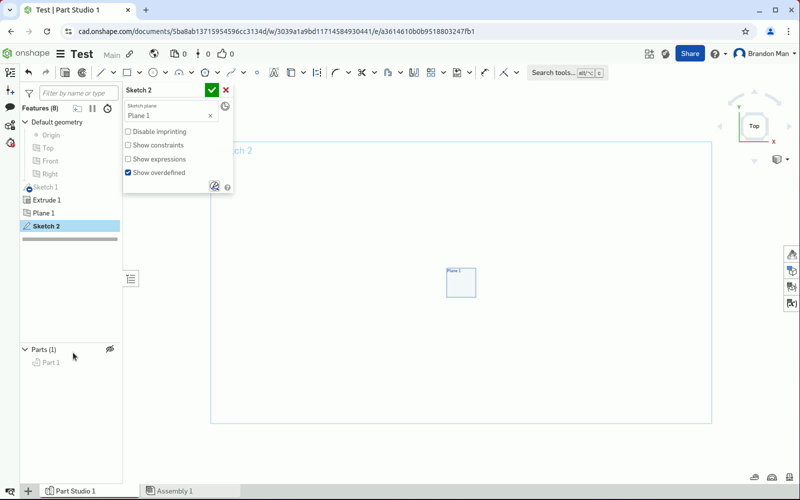
key(l)
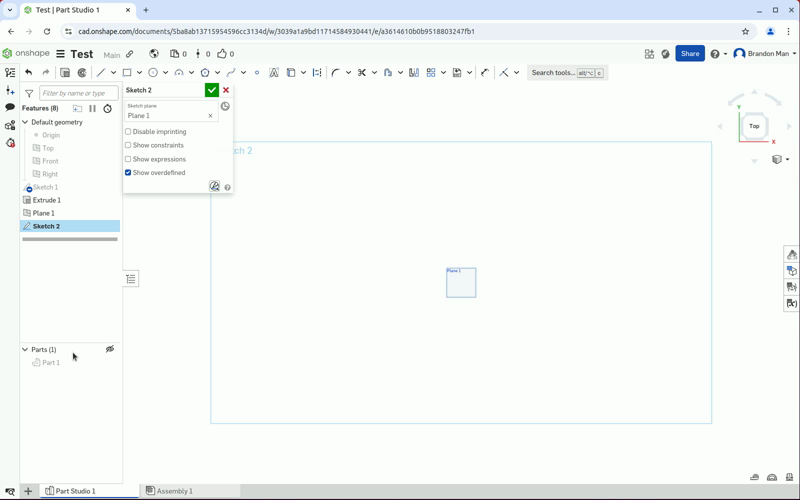
key_down(shift)
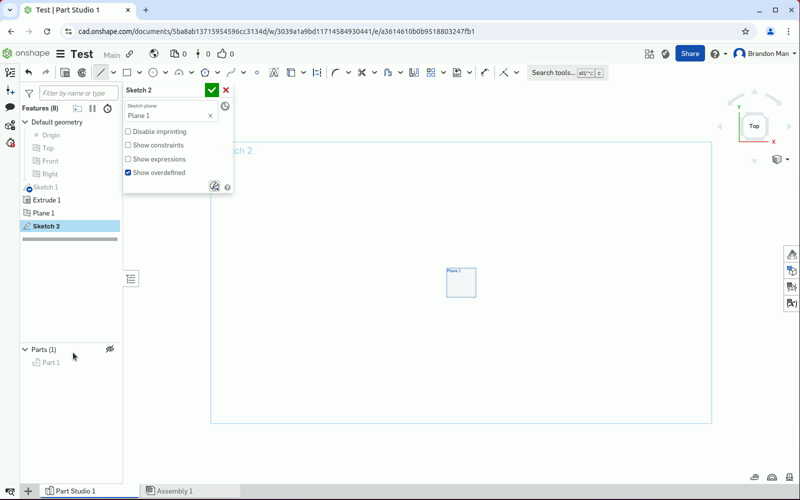
mouse_move(363, 375)
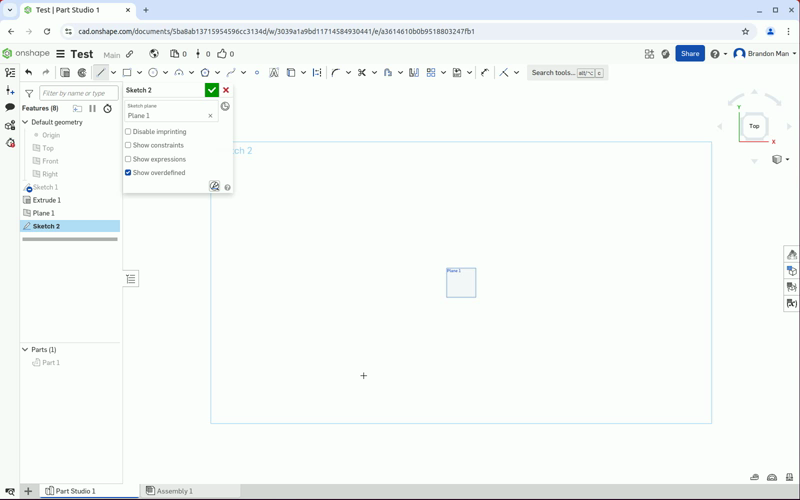
click(363, 375)
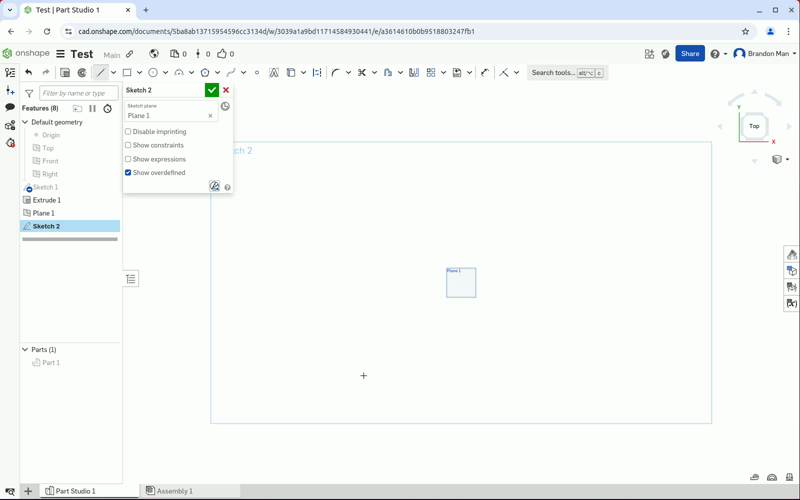
key_up(shift)
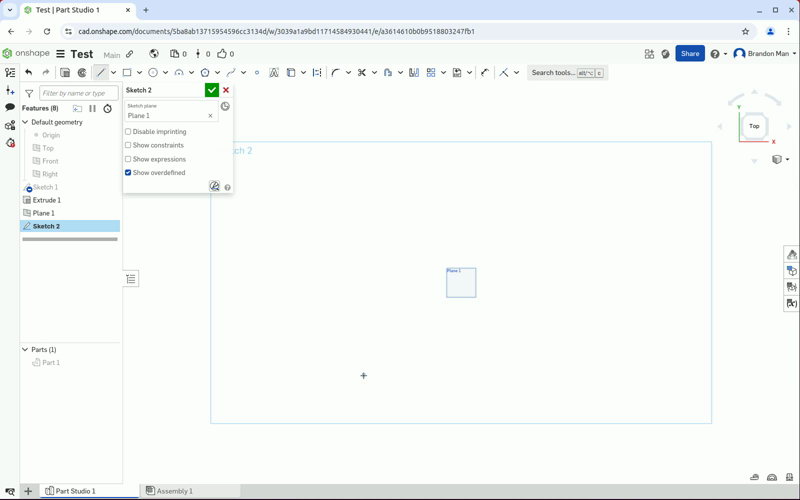
key_down(shift)
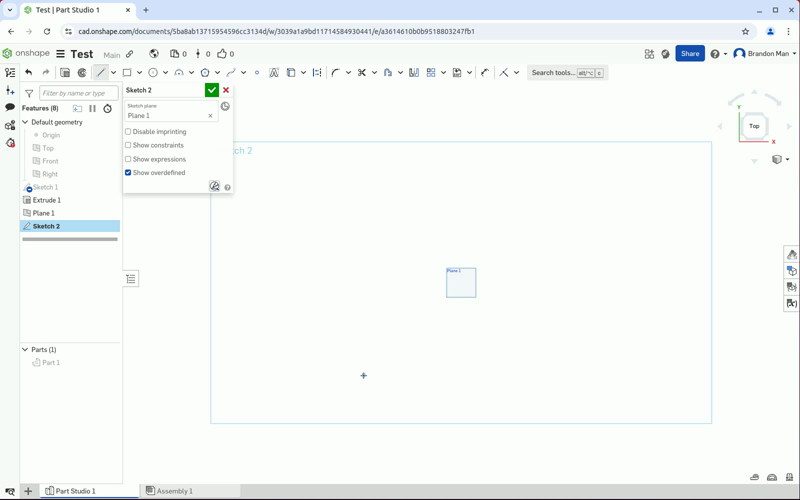
mouse_move(464, 375)
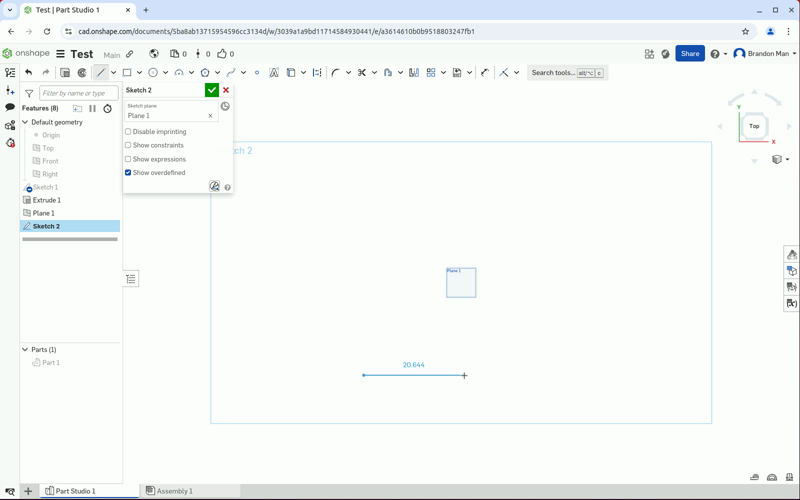
click(464, 375)
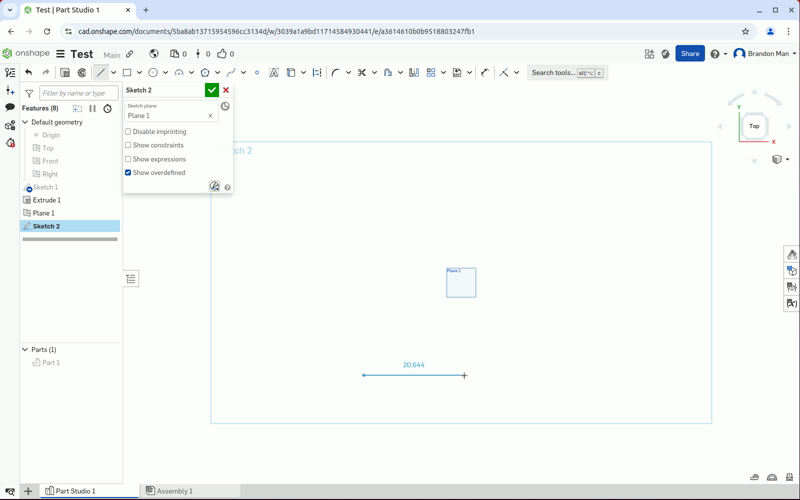
key_up(shift)
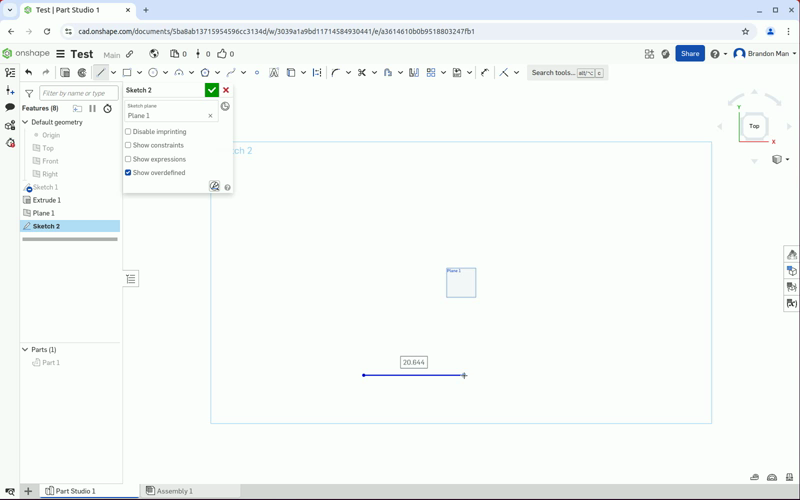
key_down(shift)
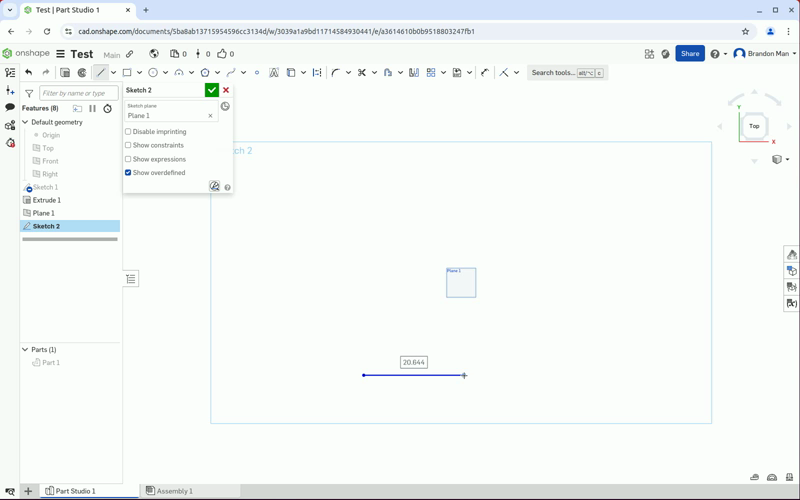
mouse_move(494, 375)
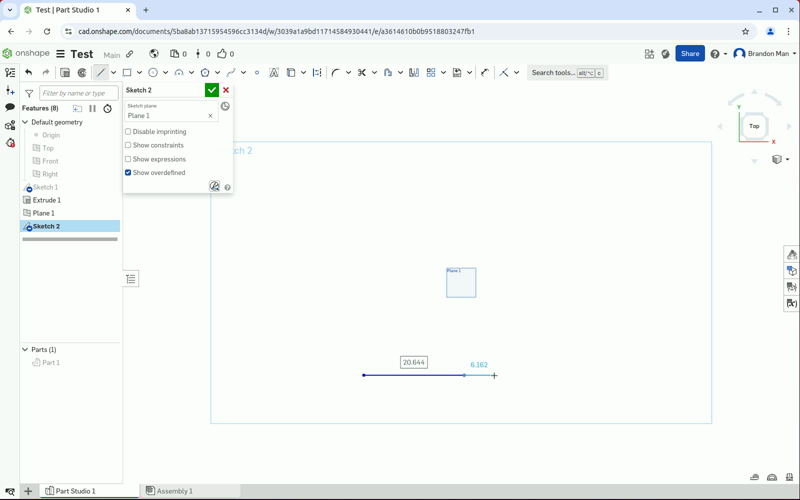
mouse_move(464, 347)
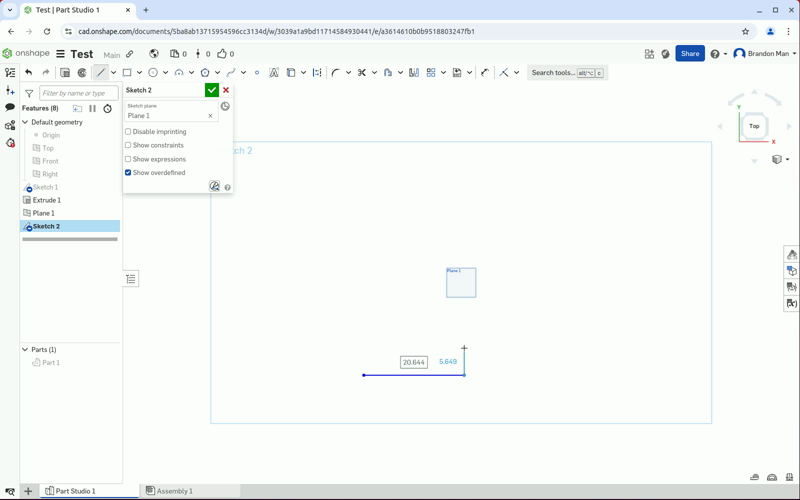
click(464, 347)
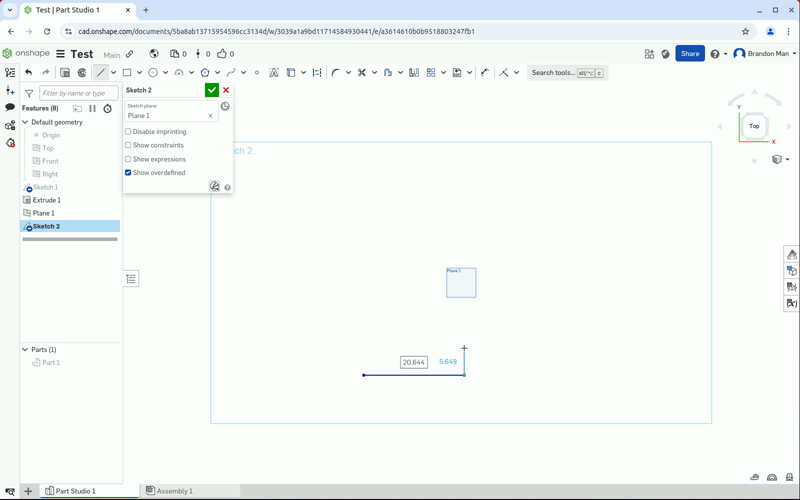
key_up(shift)
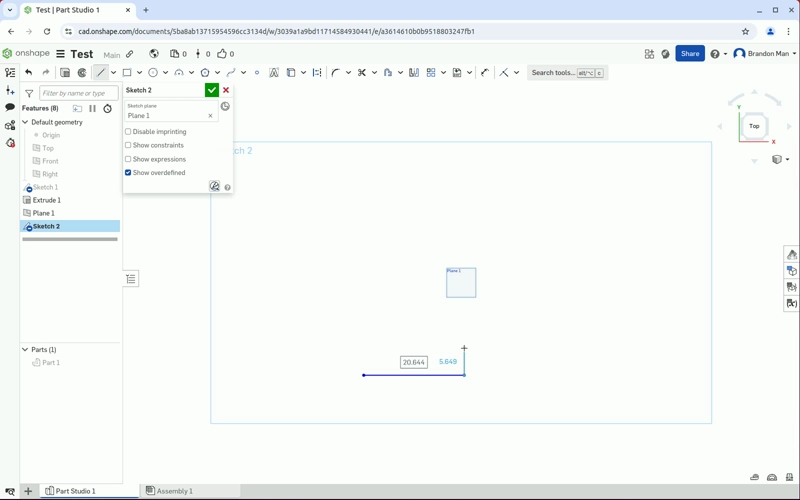
key_down(shift)
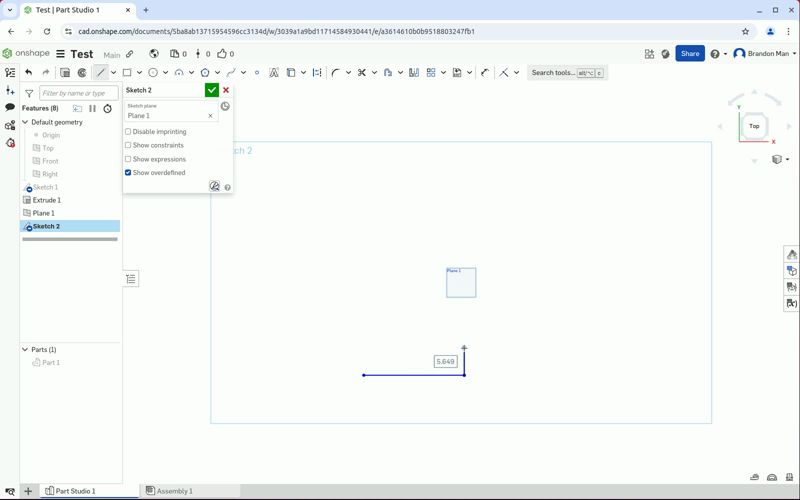
mouse_move(363, 347)
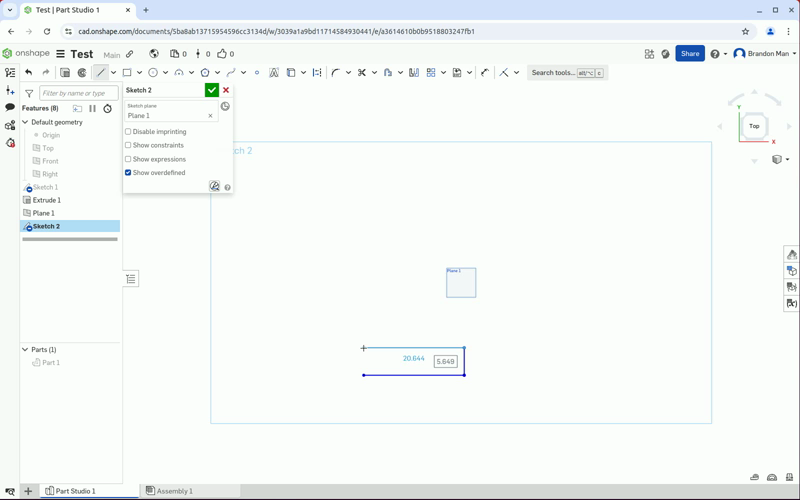
click(363, 347)
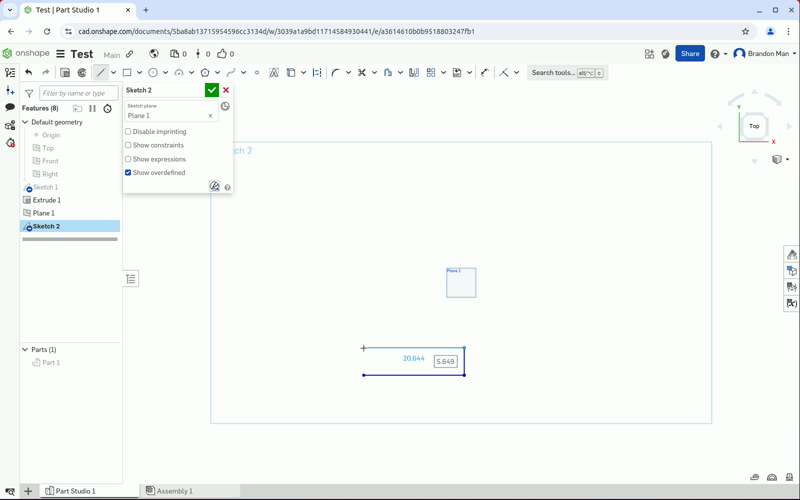
key_up(shift)
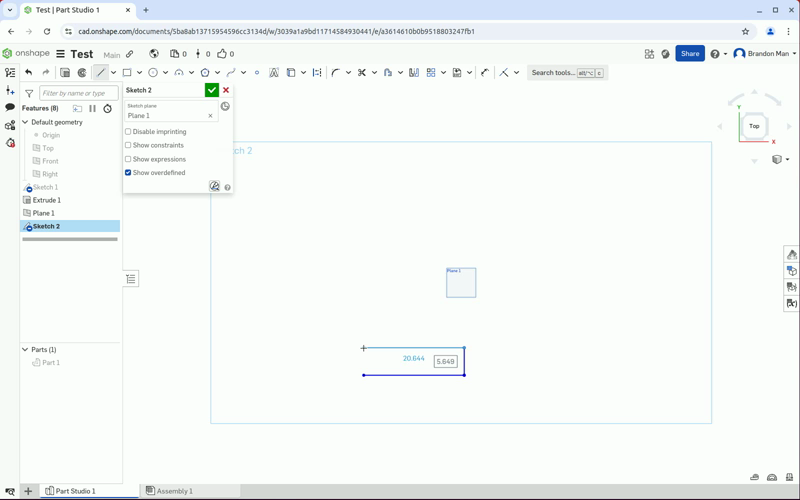
mouse_move(393, 347)
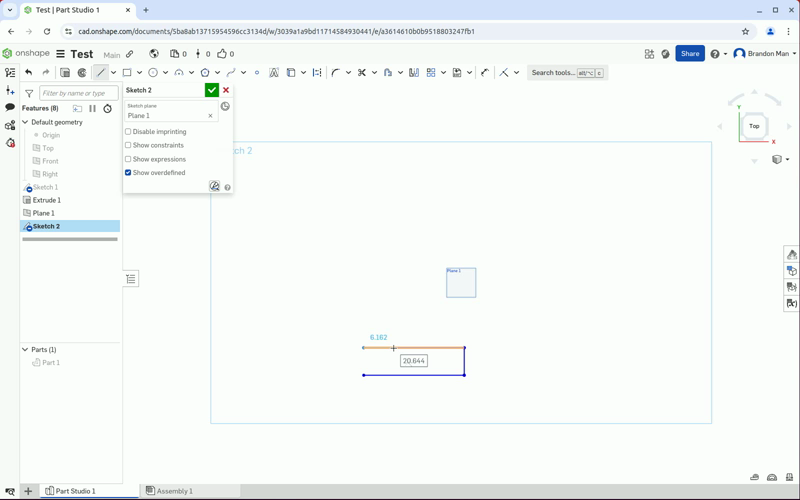
key_down(shift)
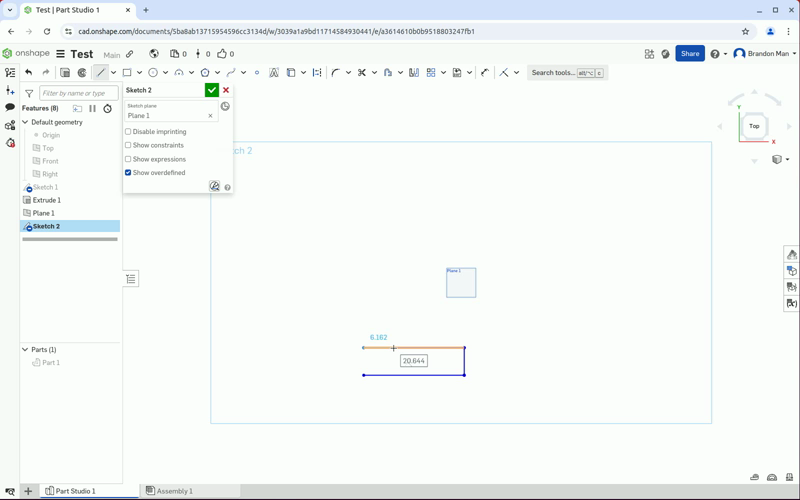
mouse_move(363, 375)
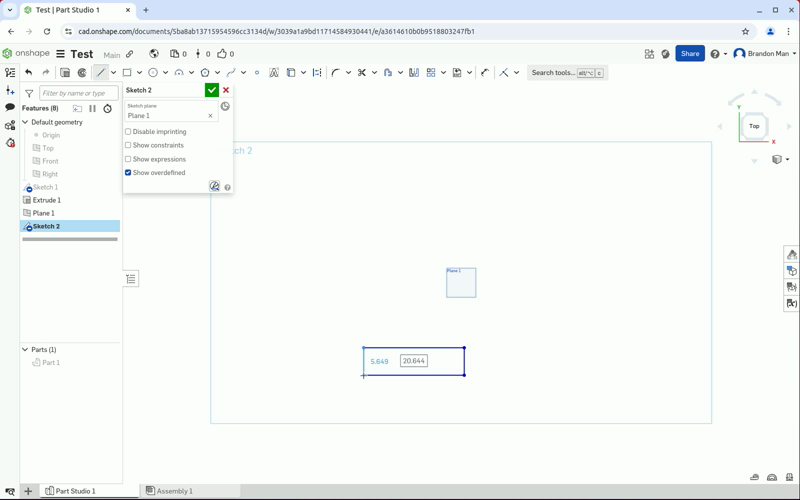
key_up(shift)
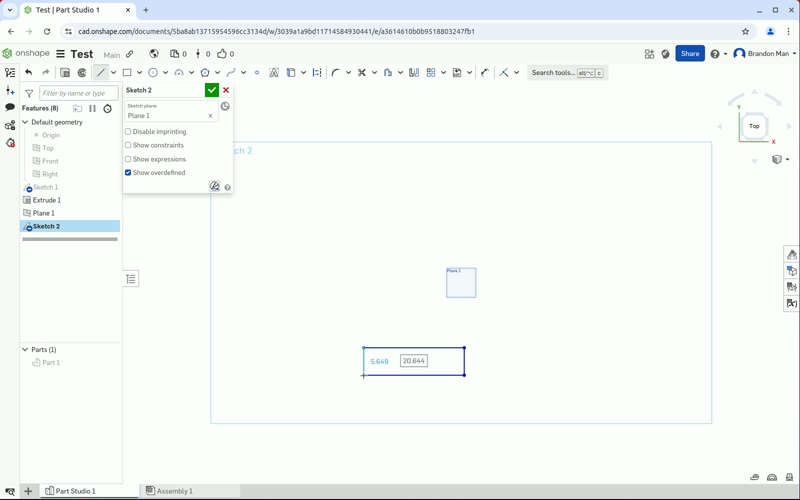
click(363, 375)
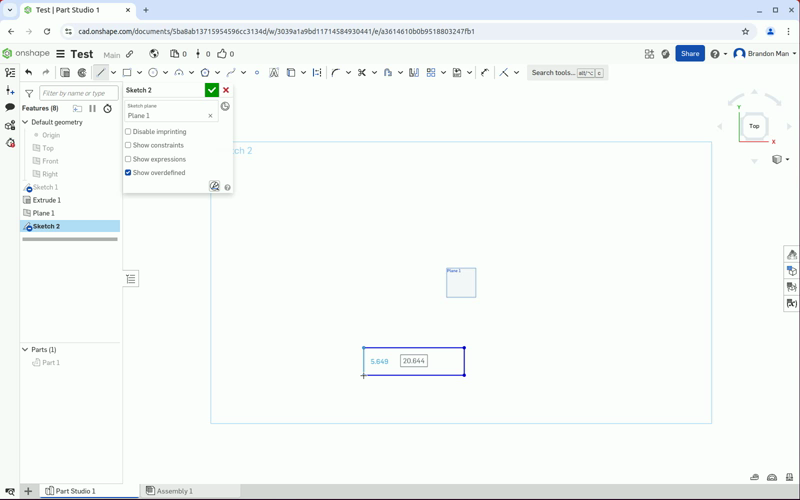
key(esc)
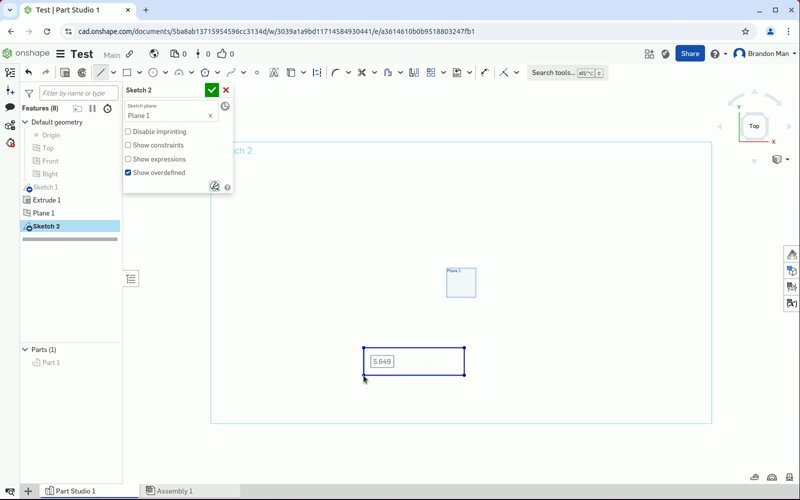
mouse_move(420, 352)
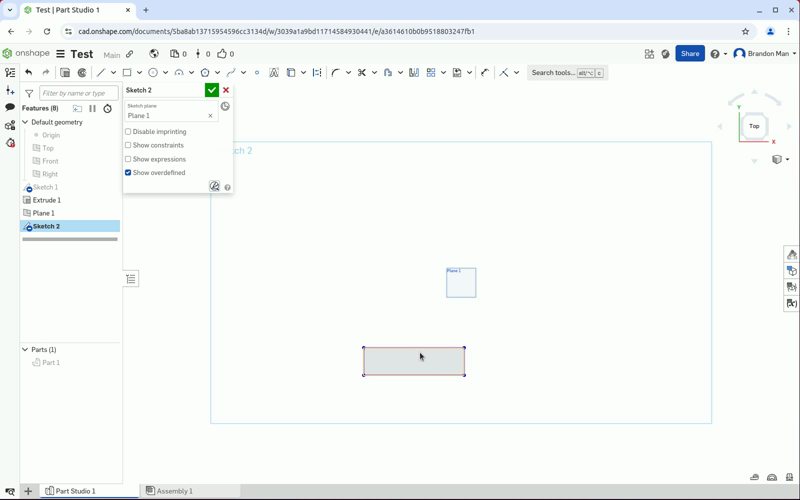
click(420, 352)
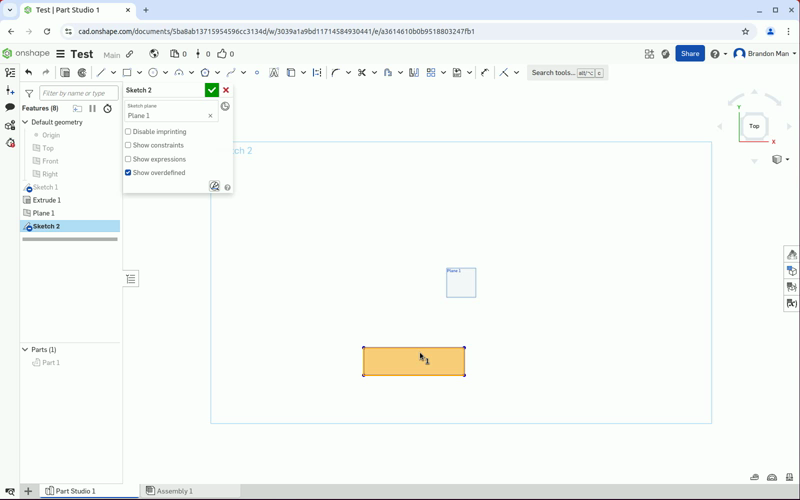
mouse_move(73, 352)
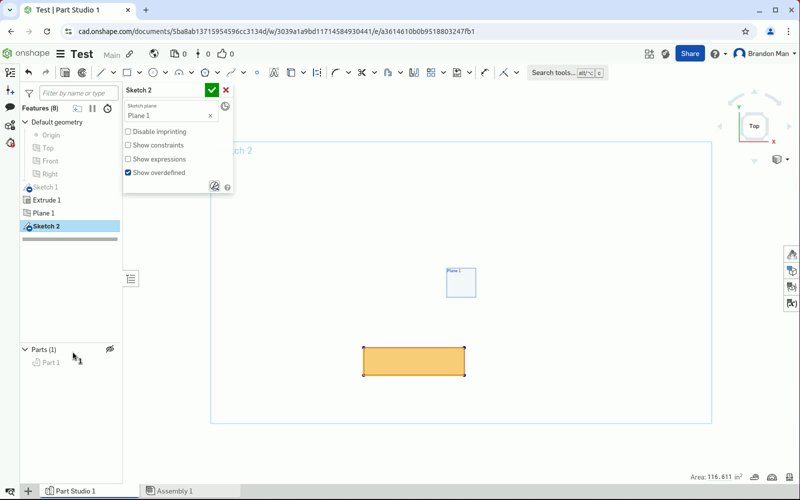
key(shift+y)
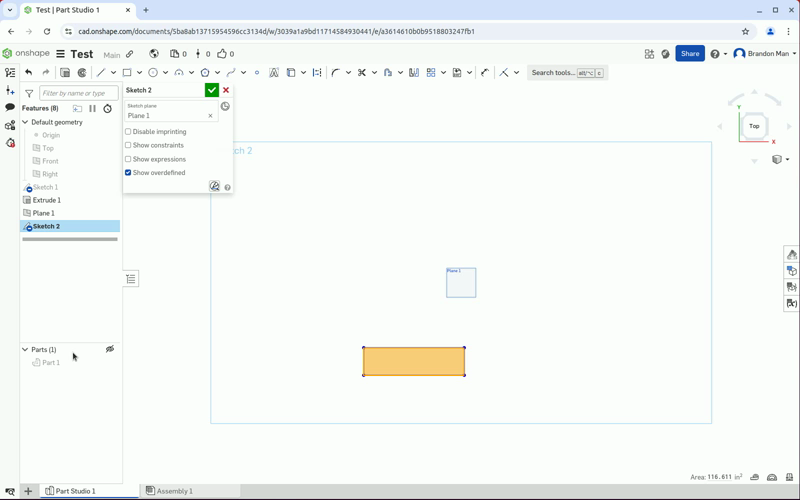
key(shift+e)
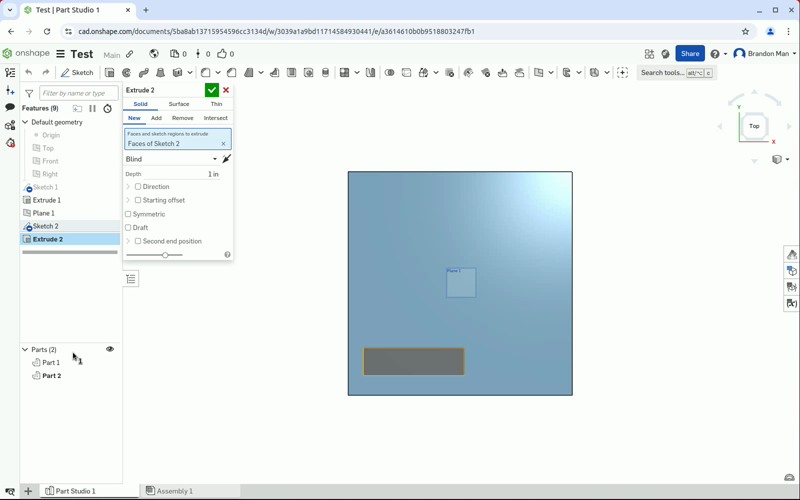
mouse_move(143, 106)
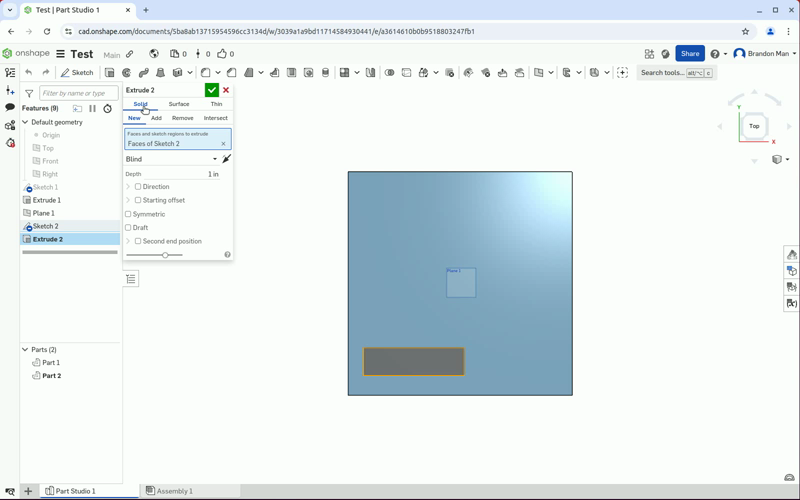
click(143, 106)
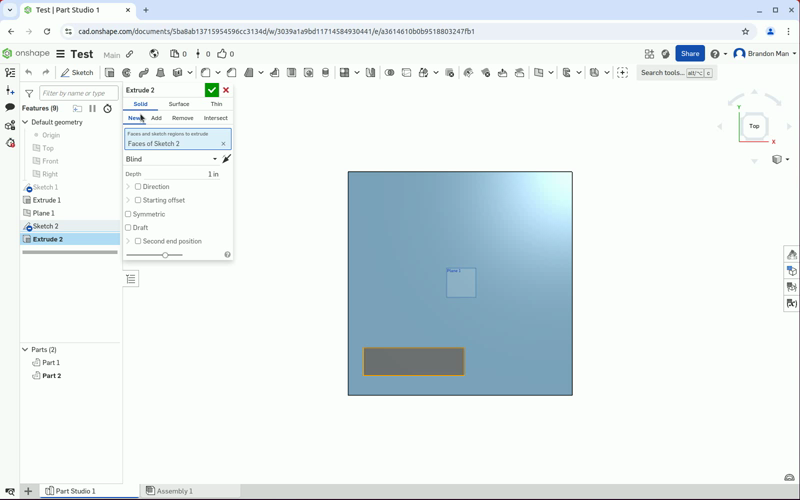
mouse_move(137, 120)
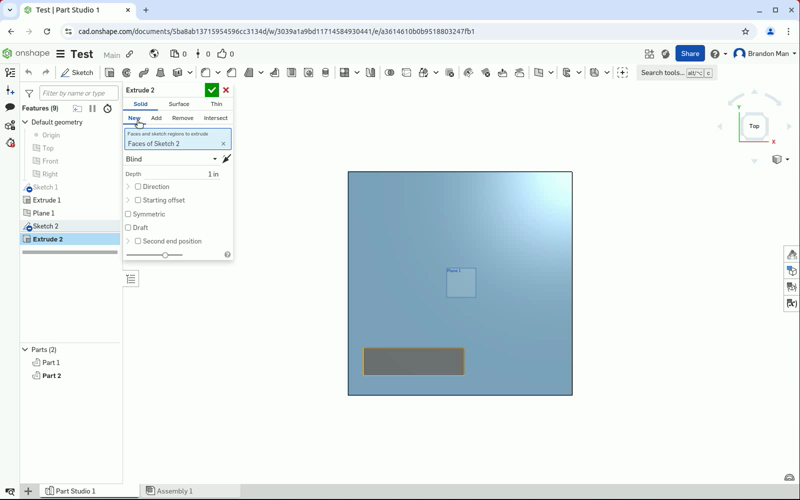
click(137, 120)
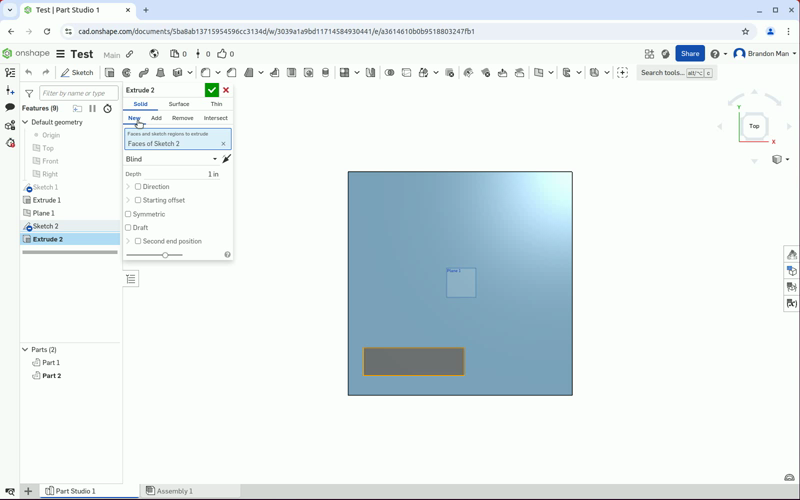
key(tab, 4)
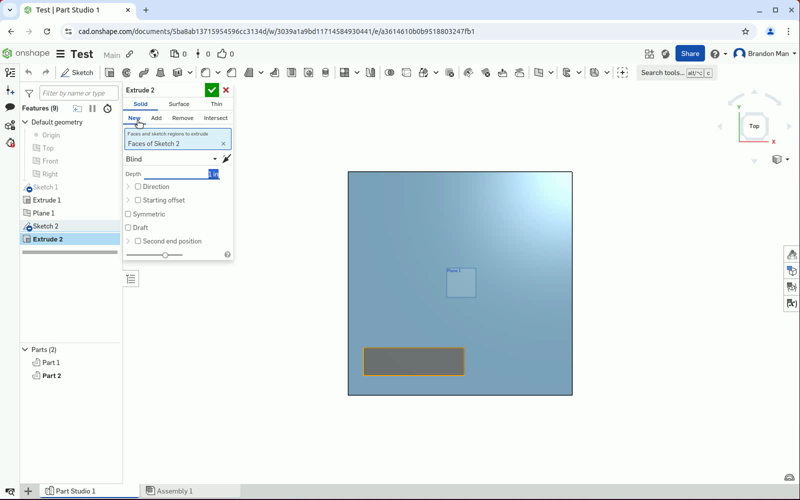
text(5.777)
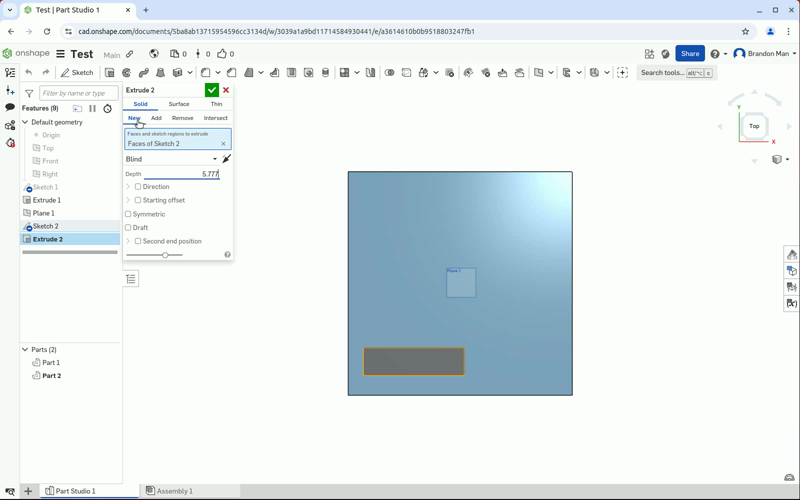
key(enter)
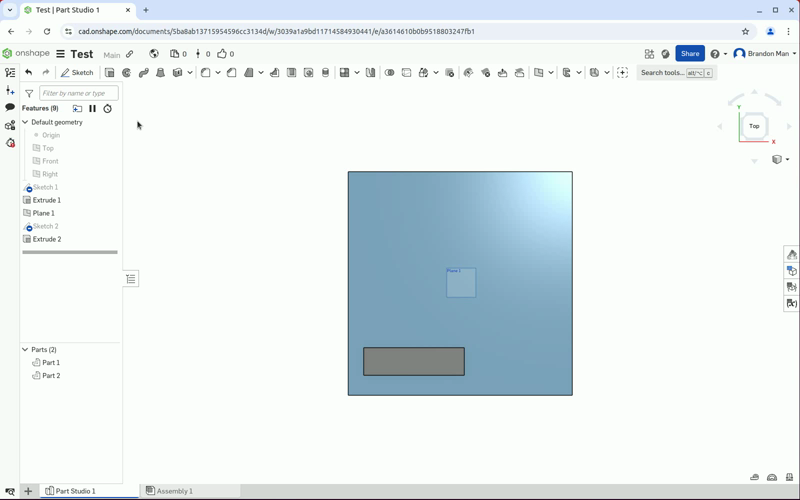
key(shift+h)
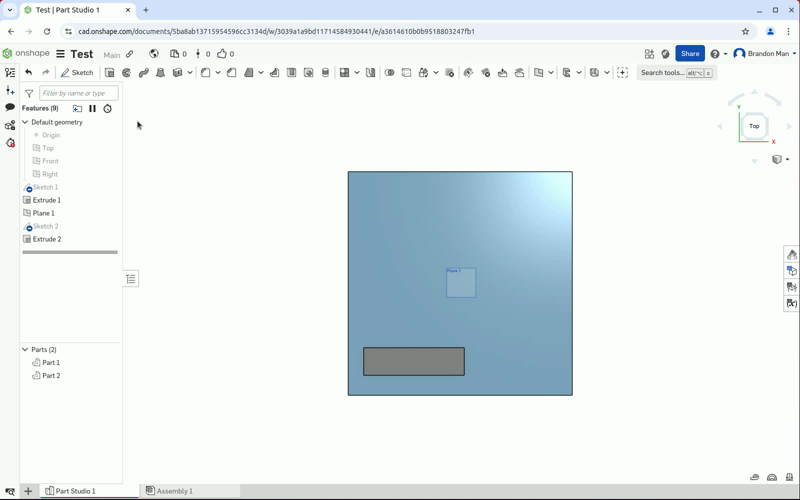
key(shift+h)
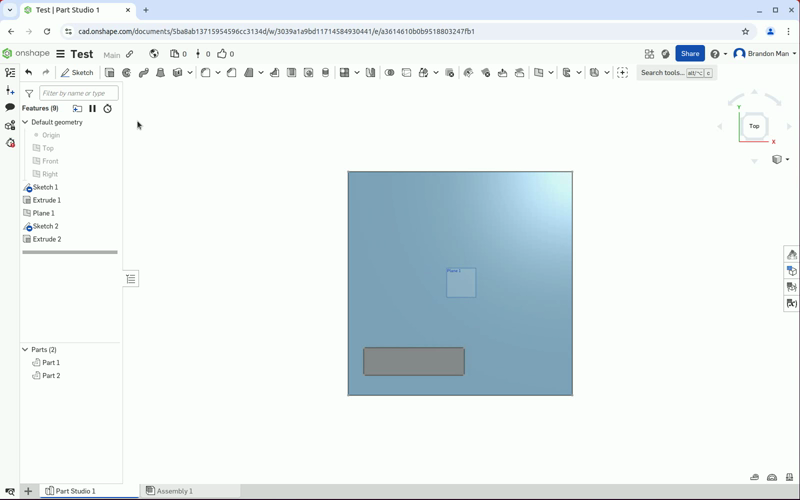
key(shift+7)
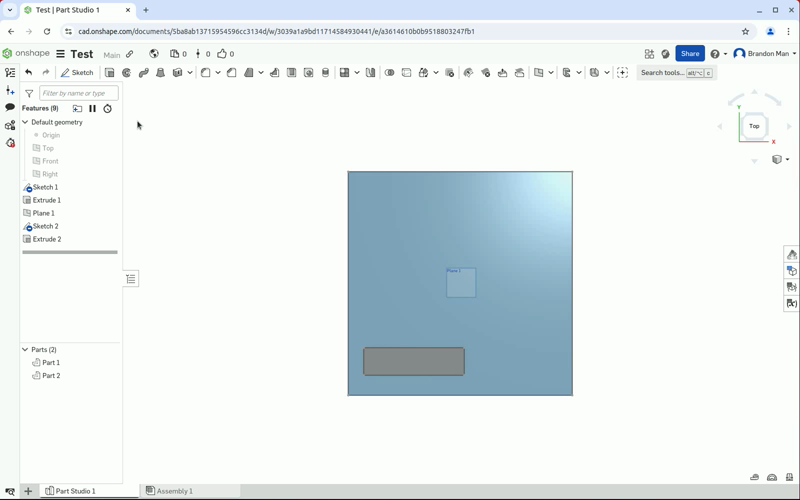
key(up, 3)
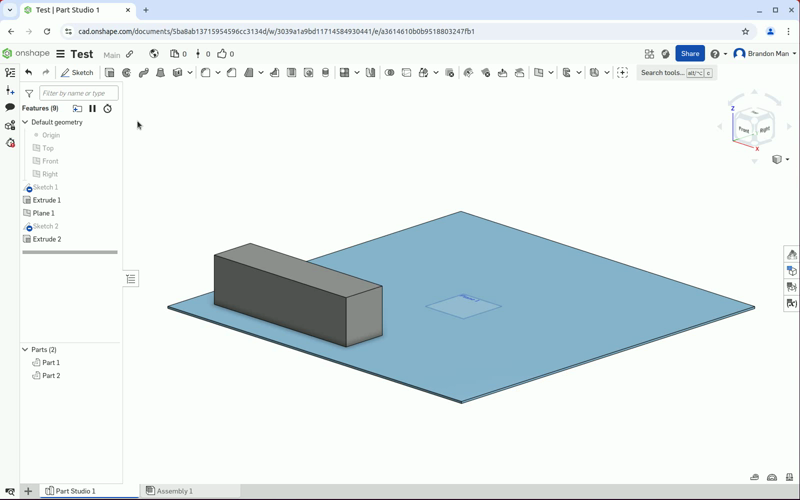
key(left, 3)
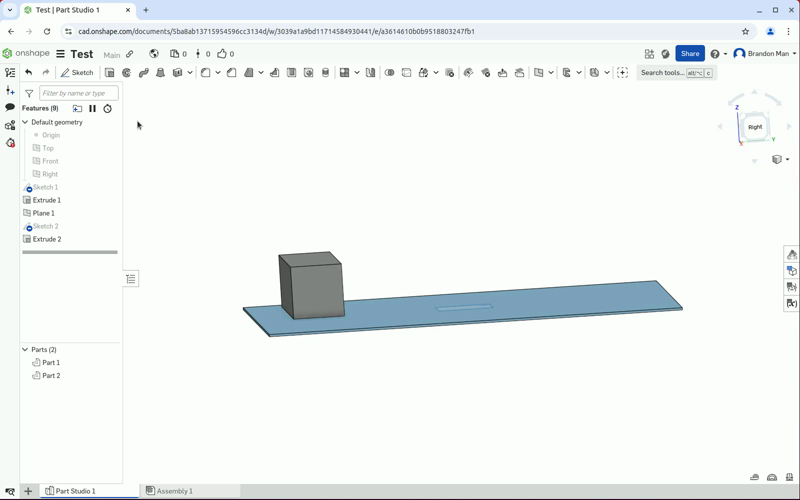
key(right, 3)
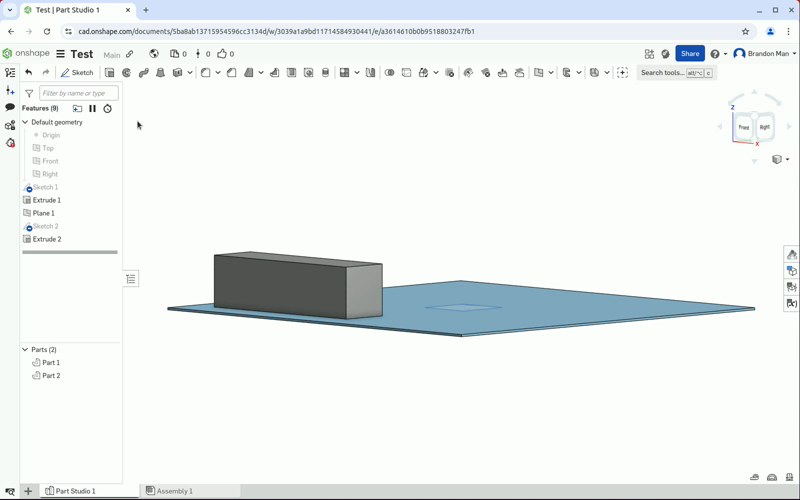
key(down, 3)
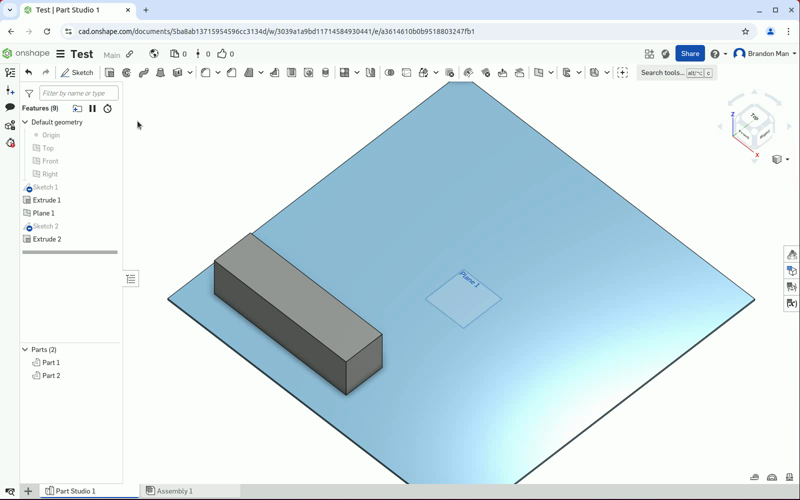
mouse_move(73, 189)
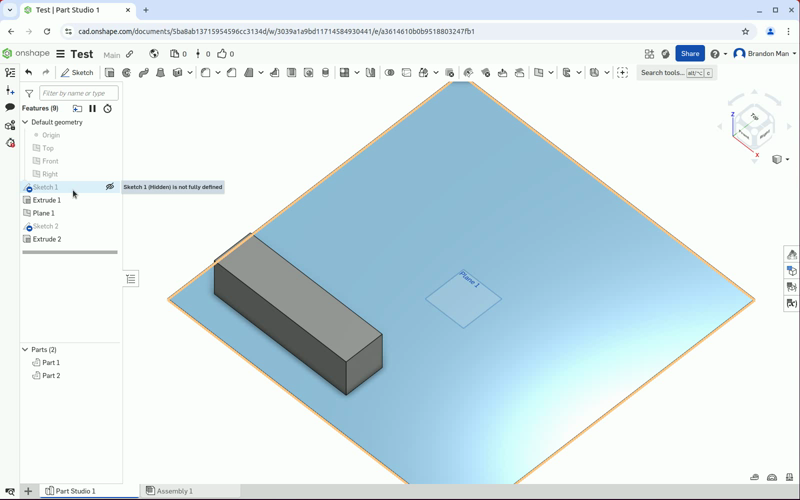
click(73, 189)